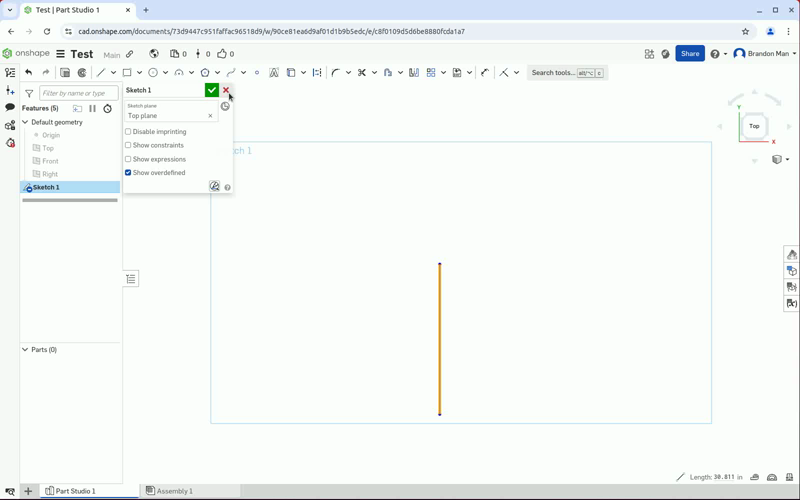
key(shift+h)
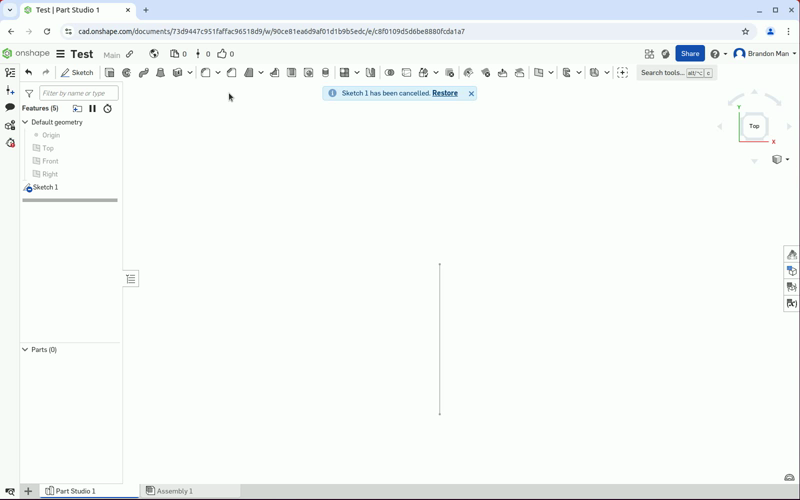
mouse_move(73, 352)
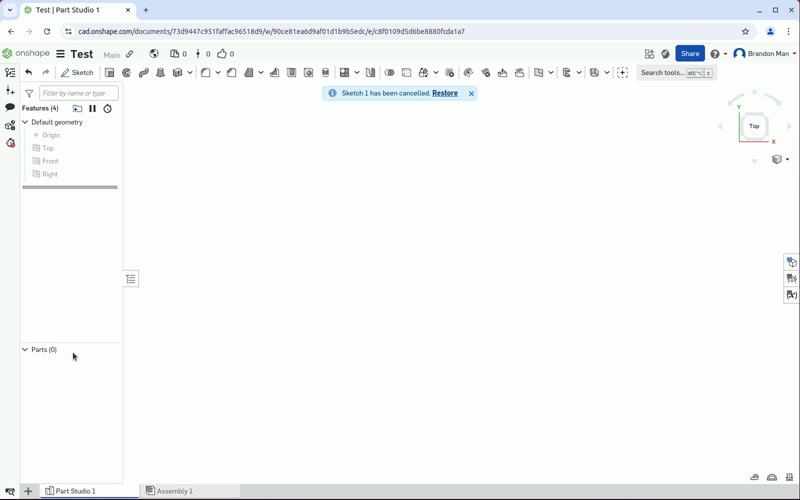
key(y)
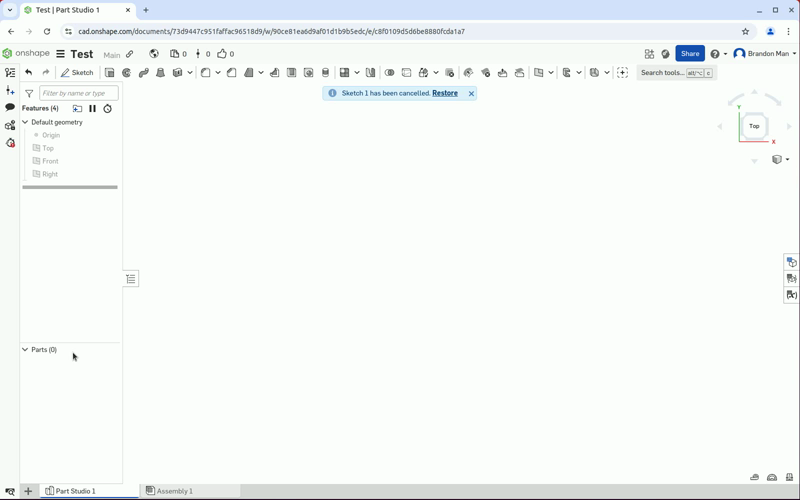
key(shift+p)
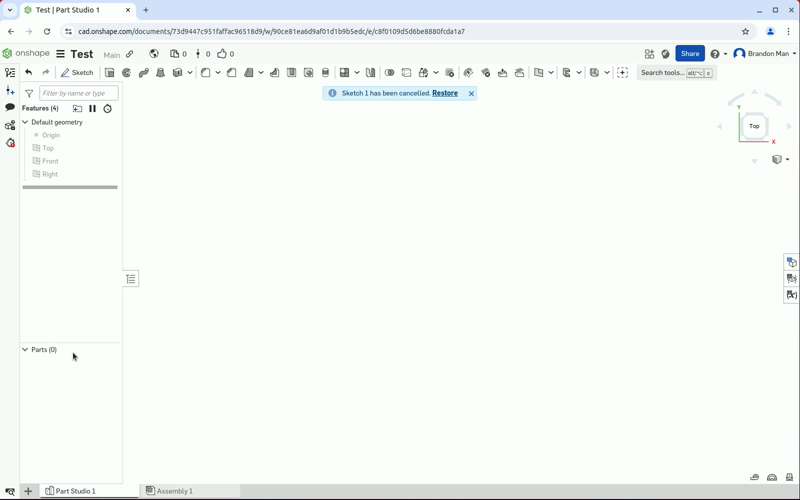
key(space)
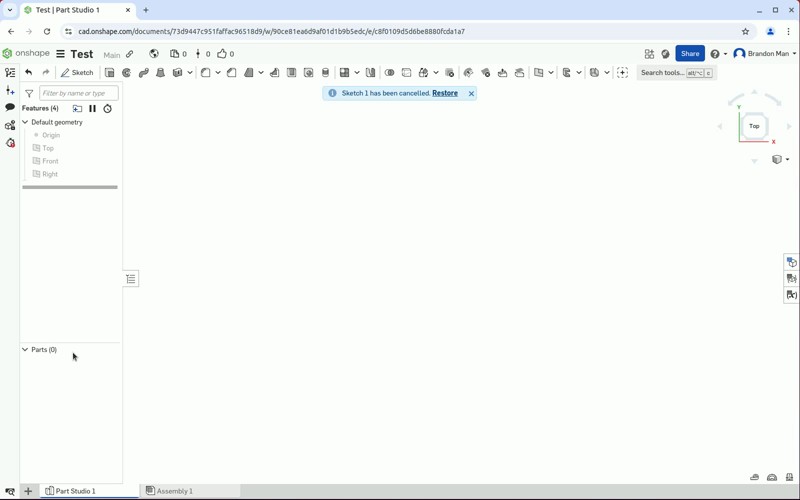
key_down(shift)
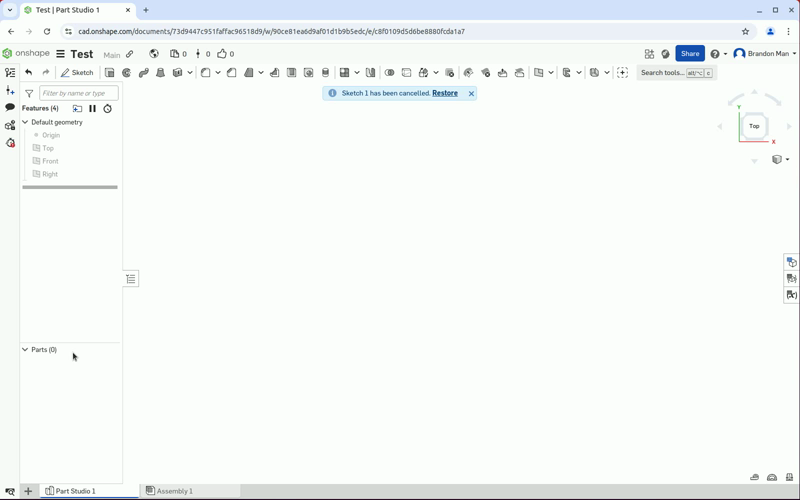
key(up)
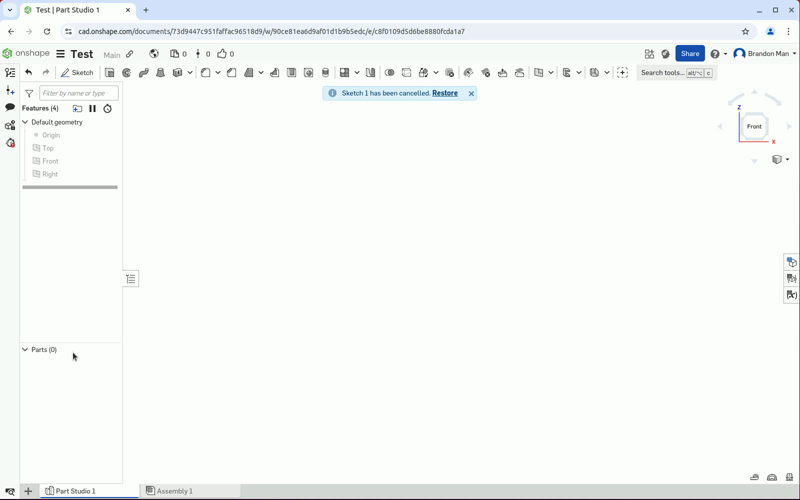
key_up(shift)
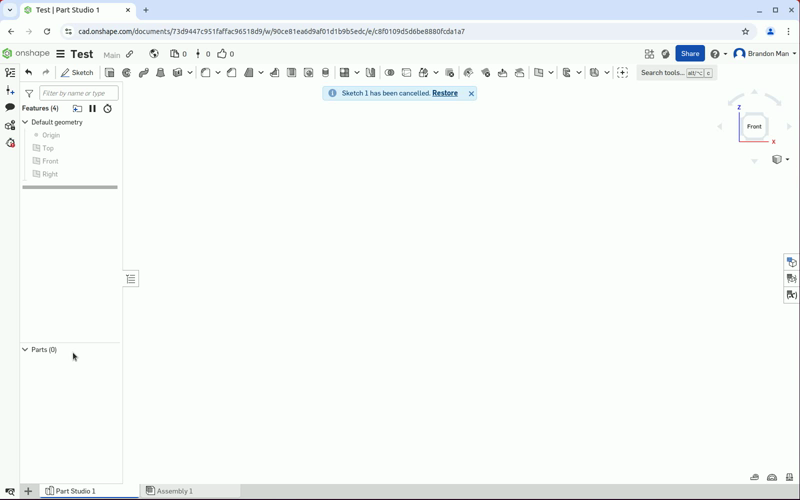
key(space)
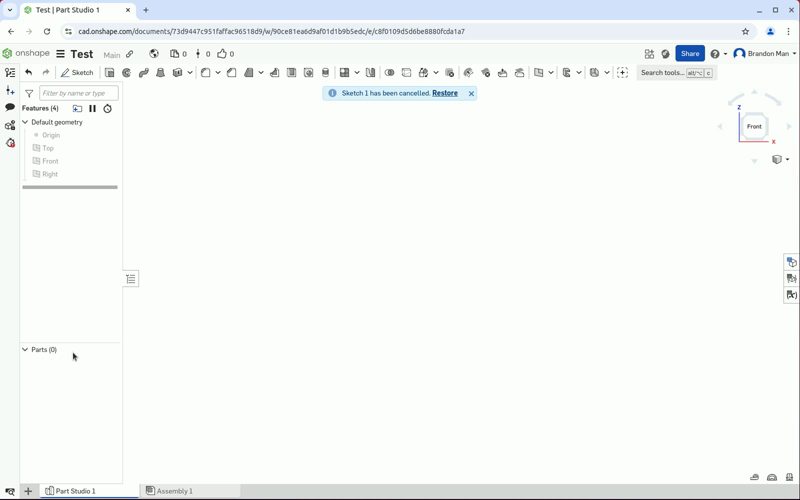
key_down(shift)
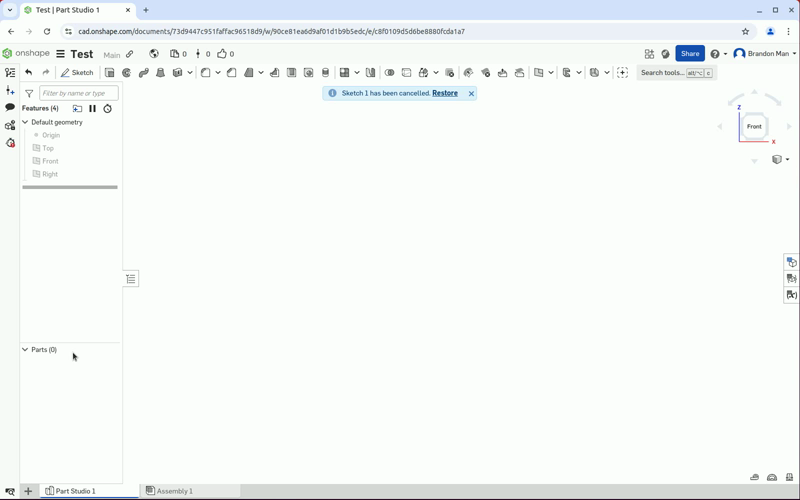
key(left)
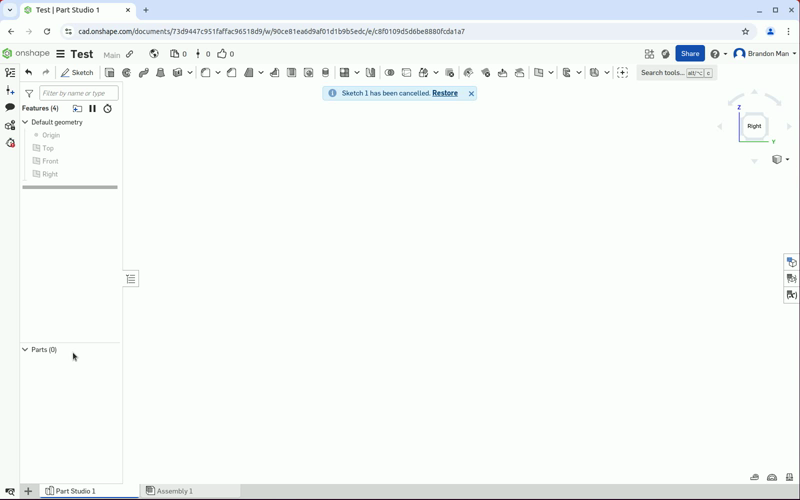
key_up(shift)
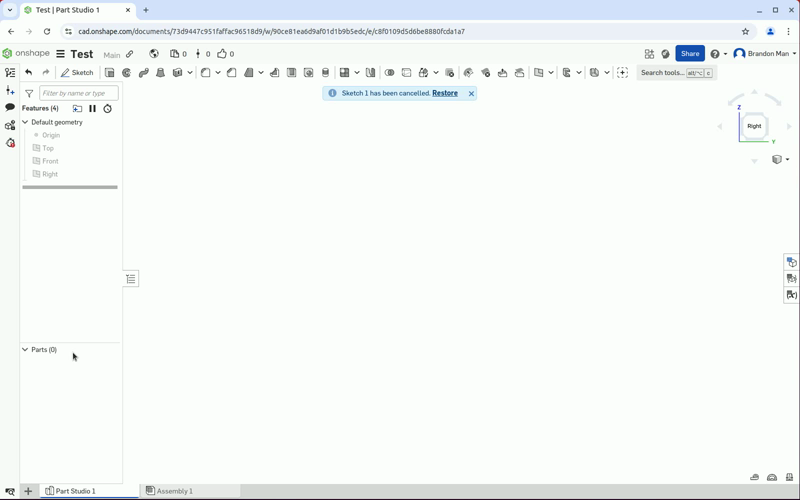
mouse_move(73, 352)
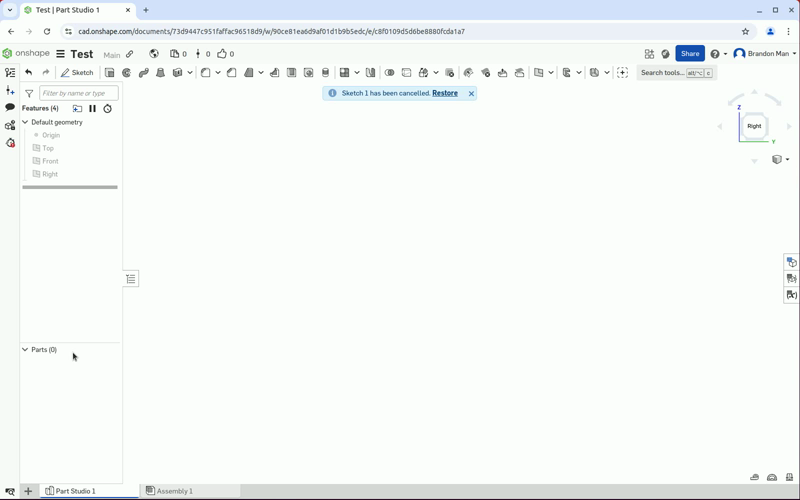
key(shift+y)
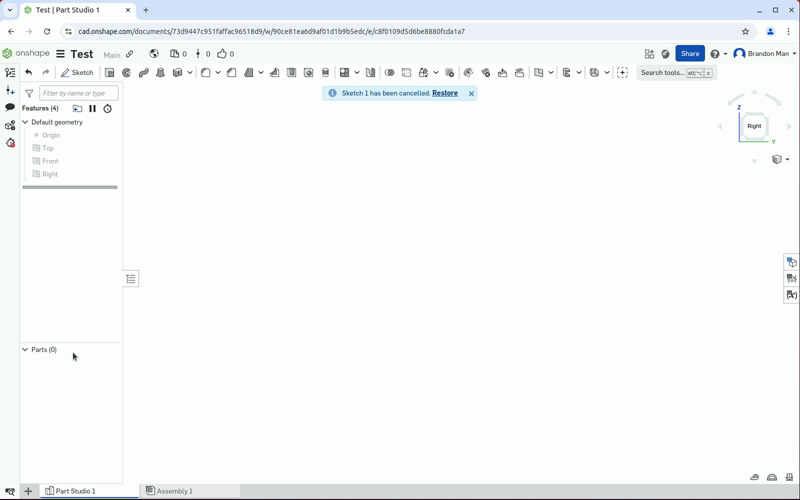
key(shift+s)
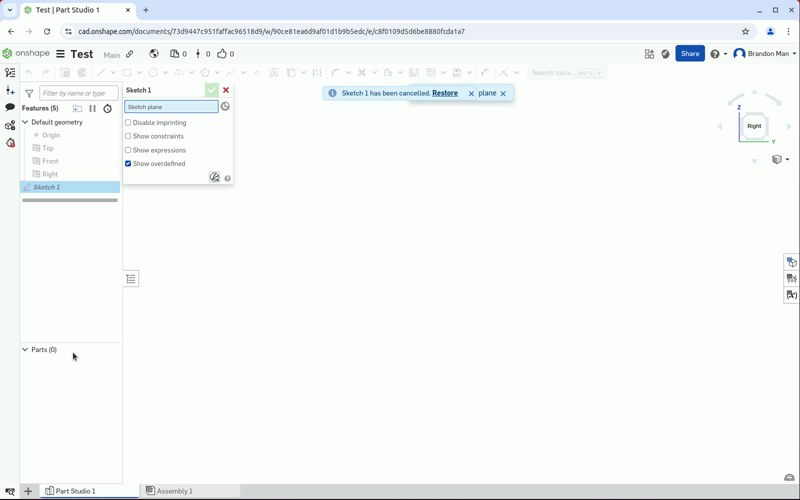
mouse_move(73, 176)
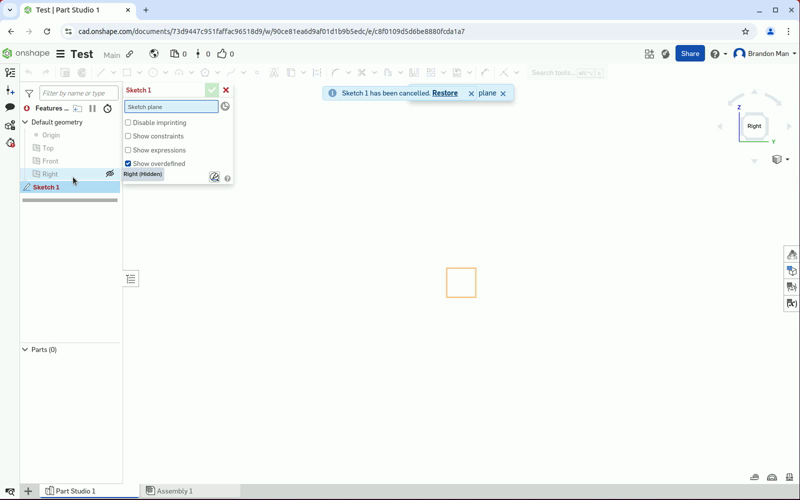
click(73, 176)
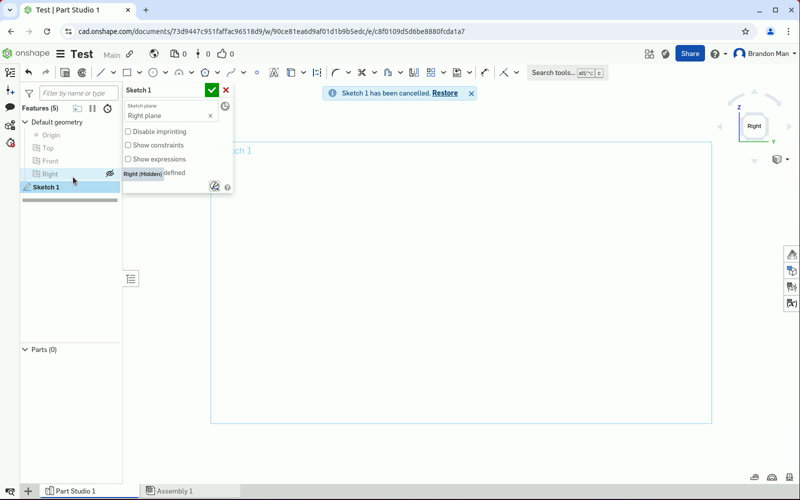
mouse_move(73, 352)
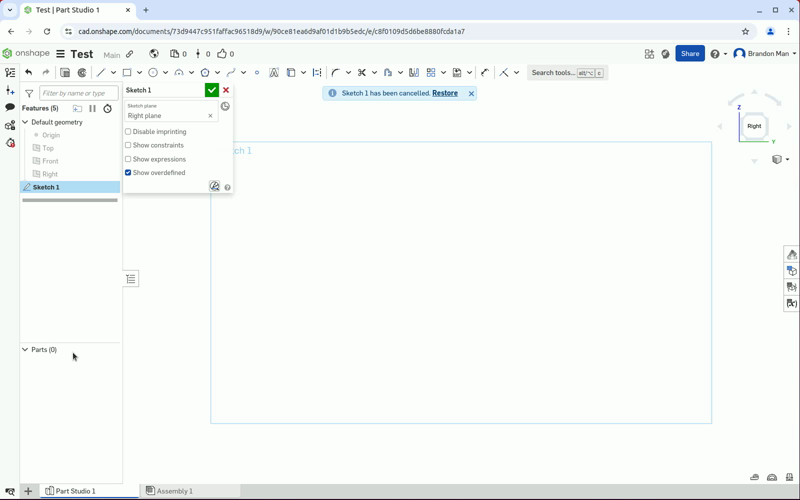
key(y)
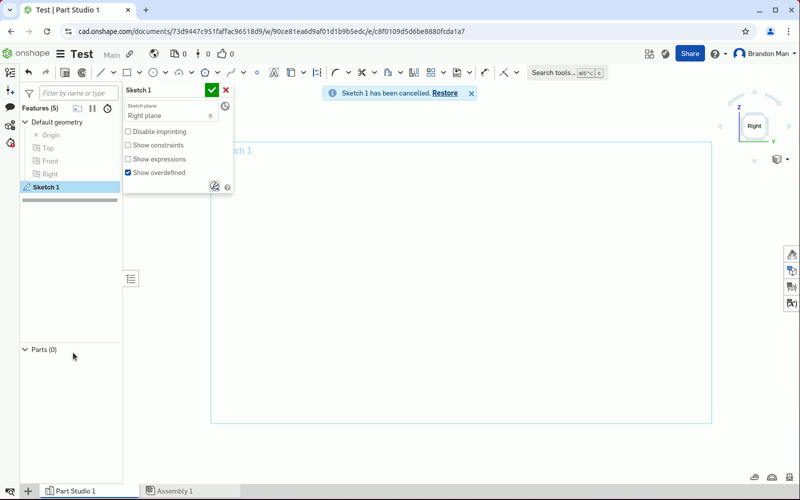
key(l)
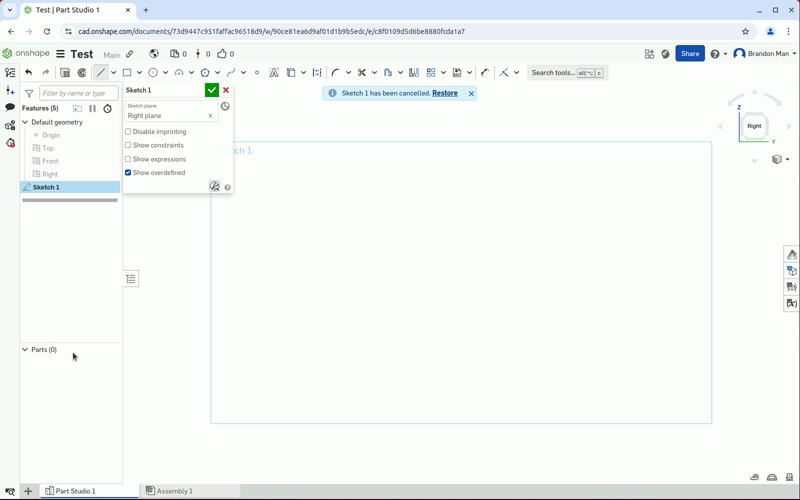
key_down(shift)
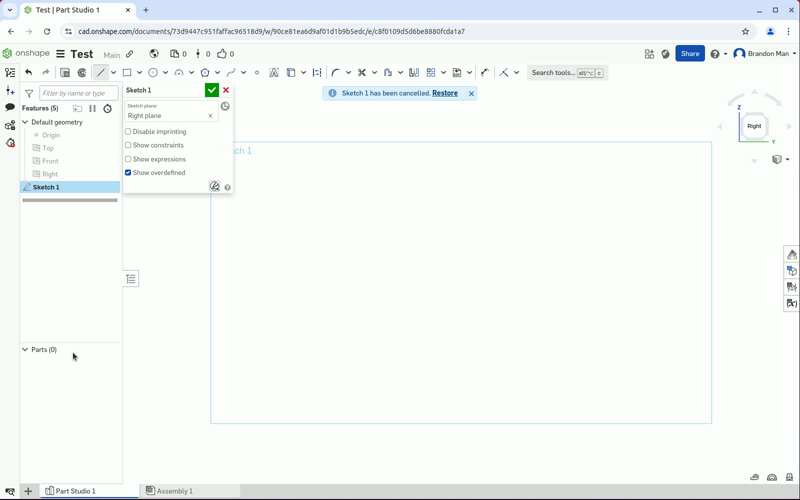
mouse_move(356, 282)
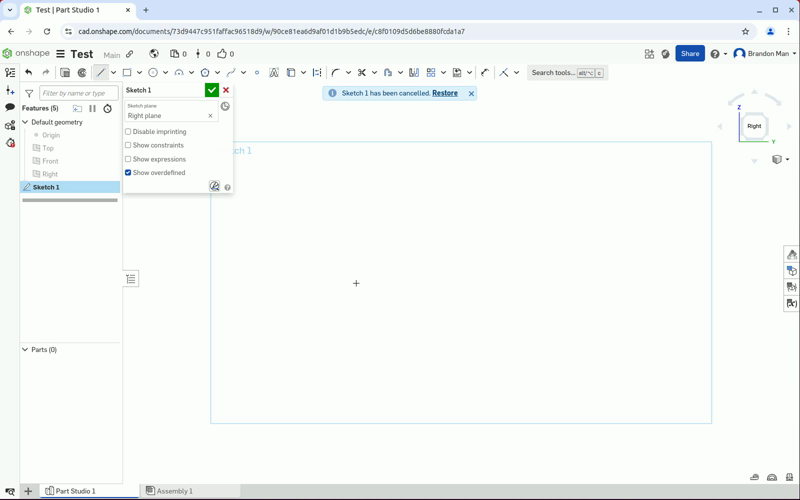
click(356, 282)
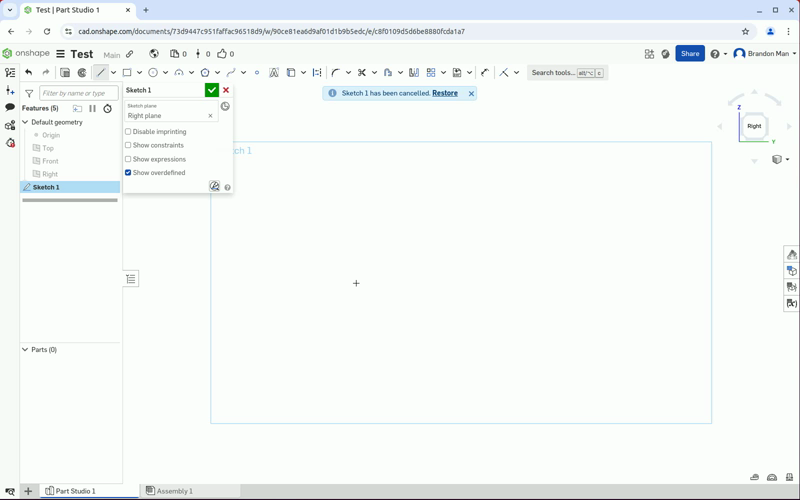
key_up(shift)
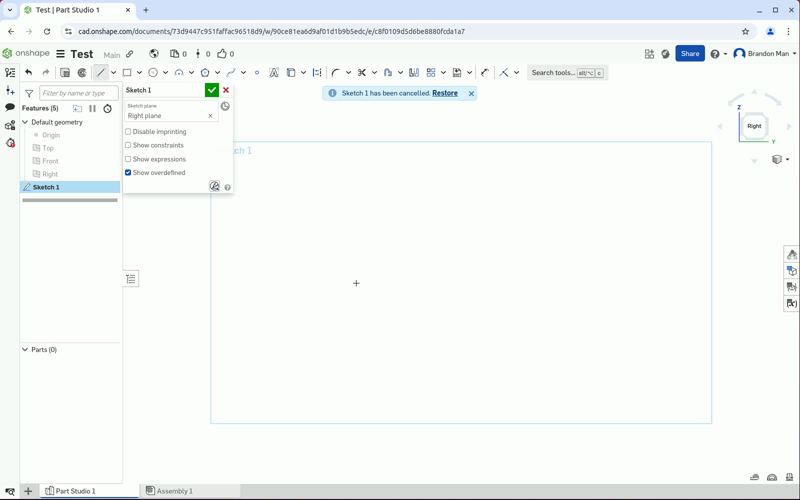
key_down(shift)
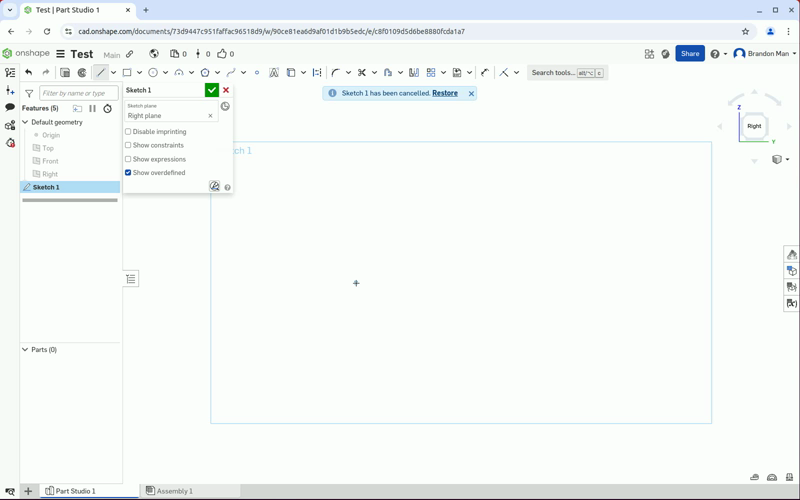
mouse_move(386, 282)
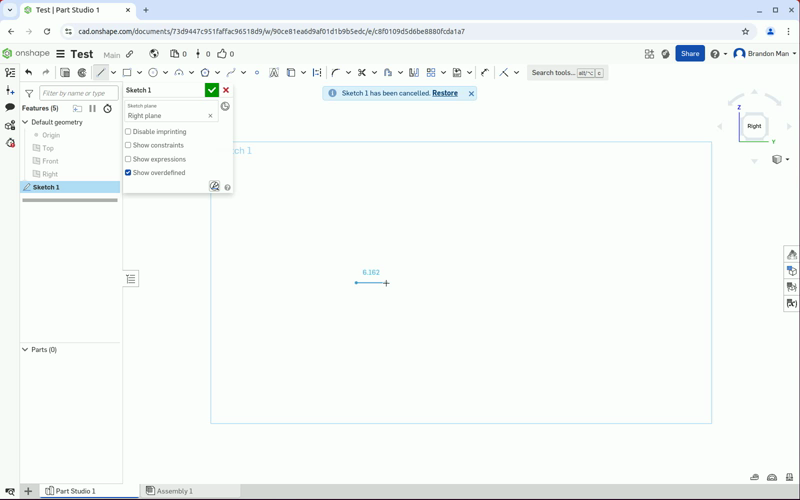
mouse_move(370, 282)
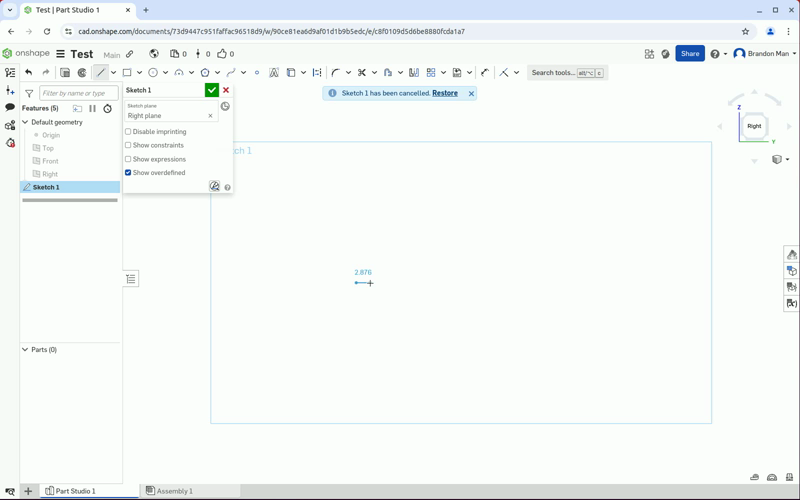
click(370, 282)
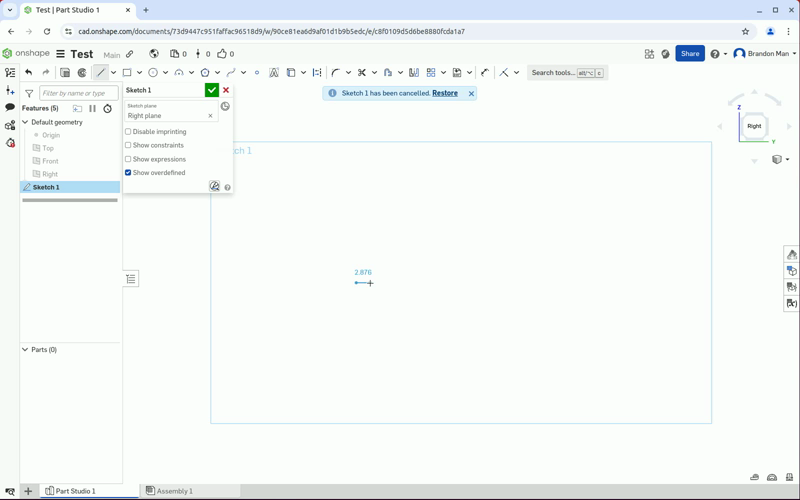
key_up(shift)
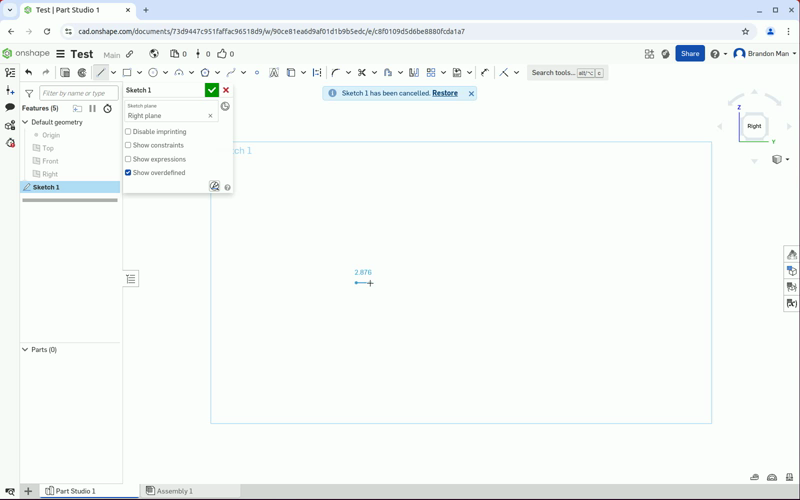
key(esc)
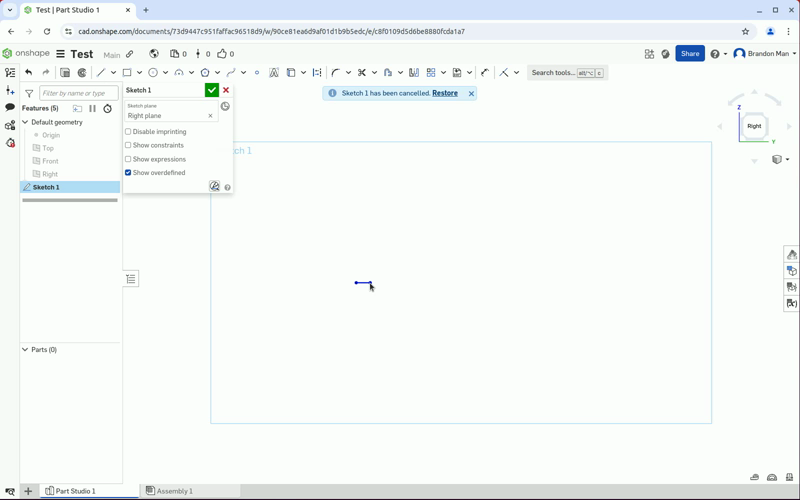
key(a)
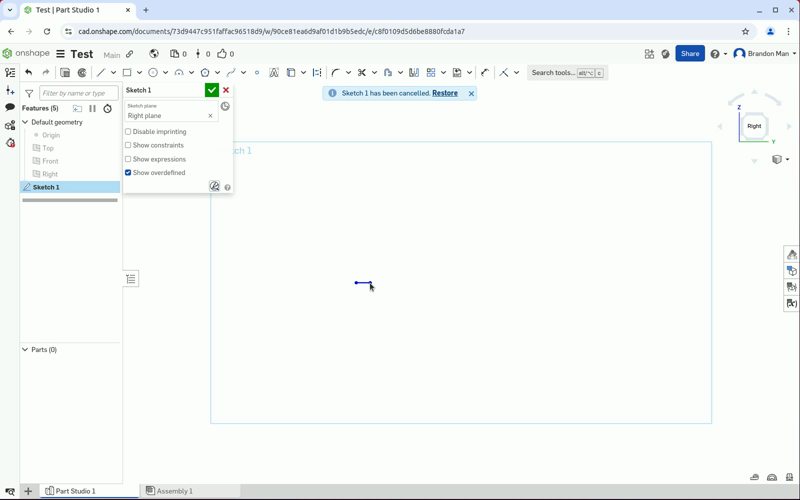
mouse_move(370, 282)
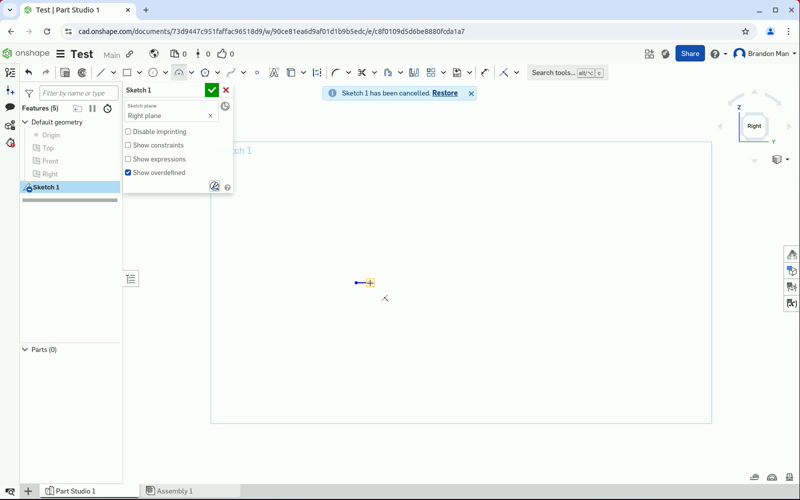
click(370, 282)
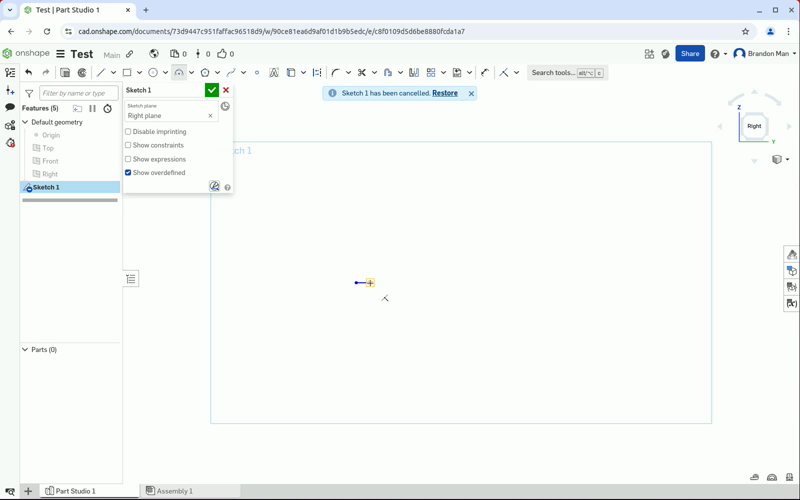
key_down(shift)
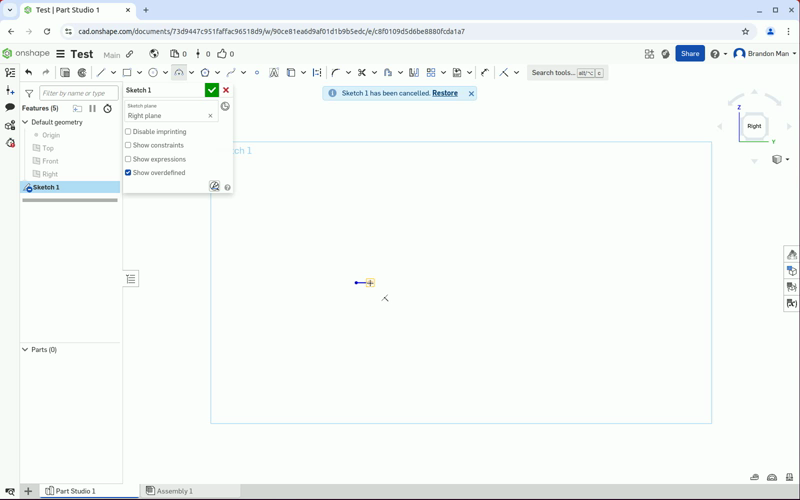
mouse_move(558, 282)
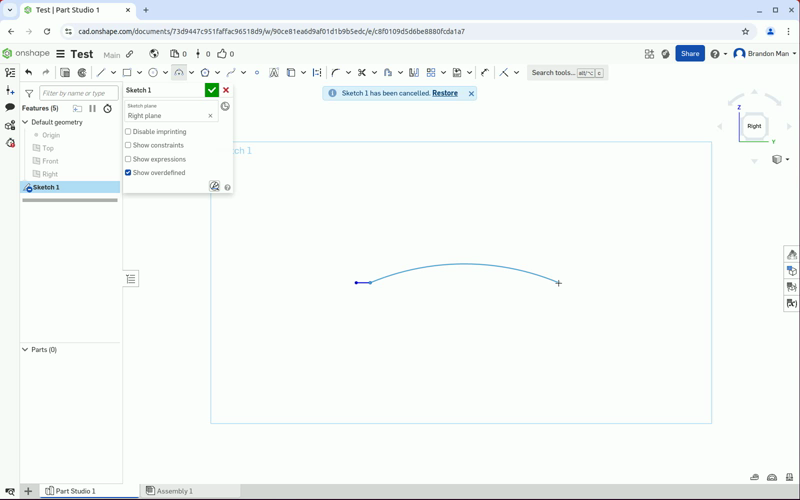
click(558, 282)
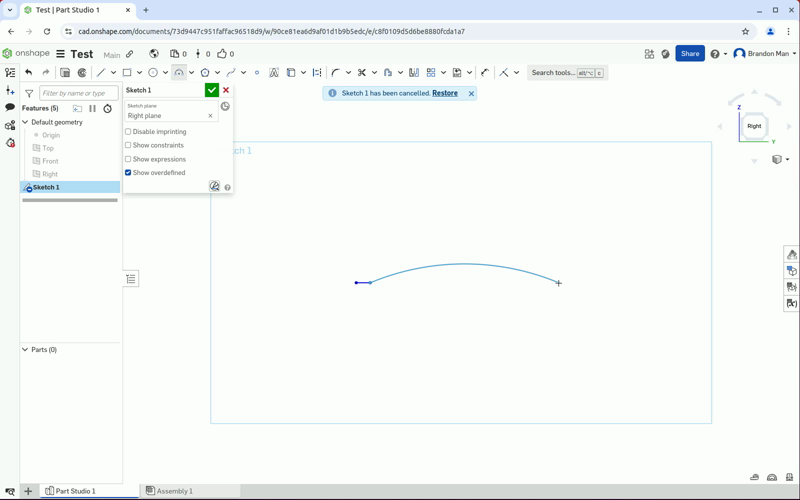
mouse_move(464, 230)
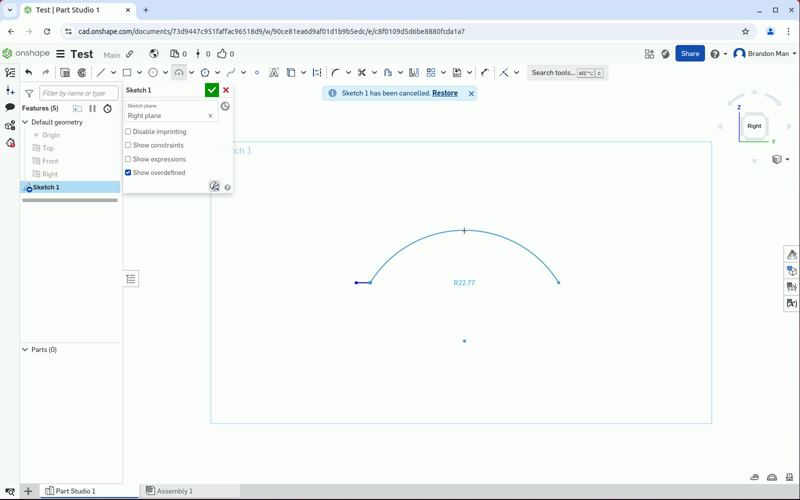
click(464, 230)
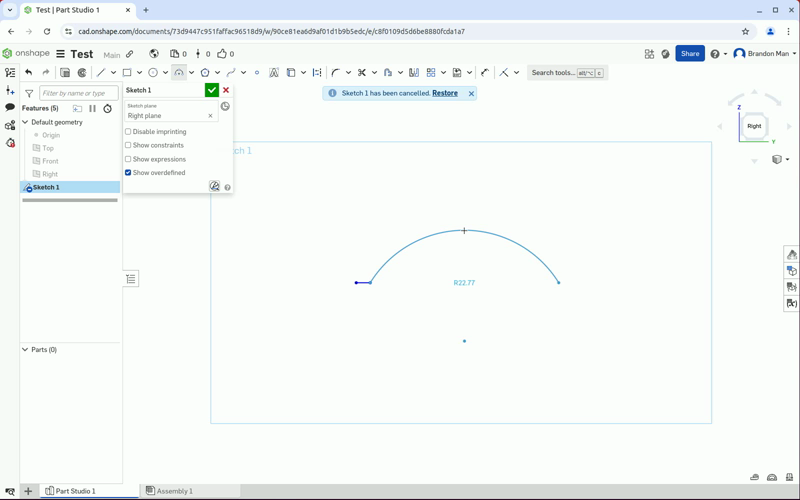
key_up(shift)
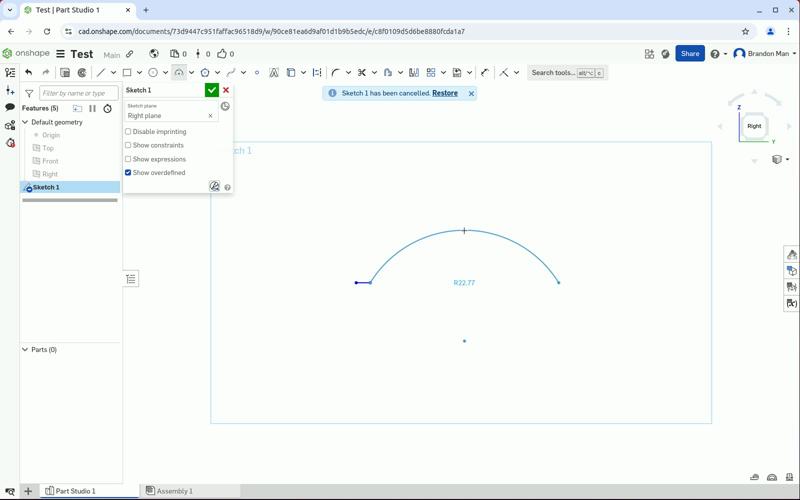
key(esc)
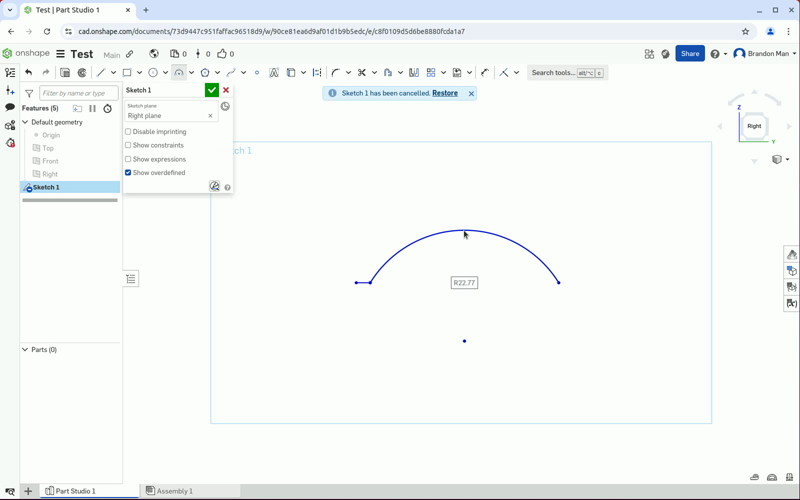
key(l)
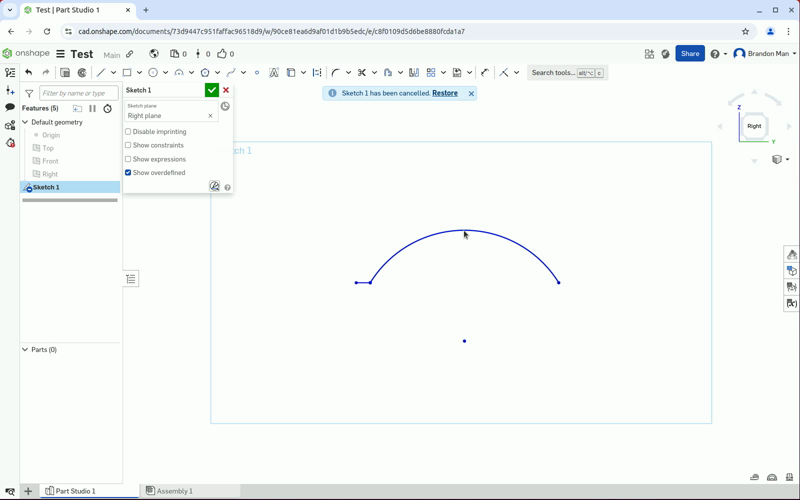
mouse_move(558, 282)
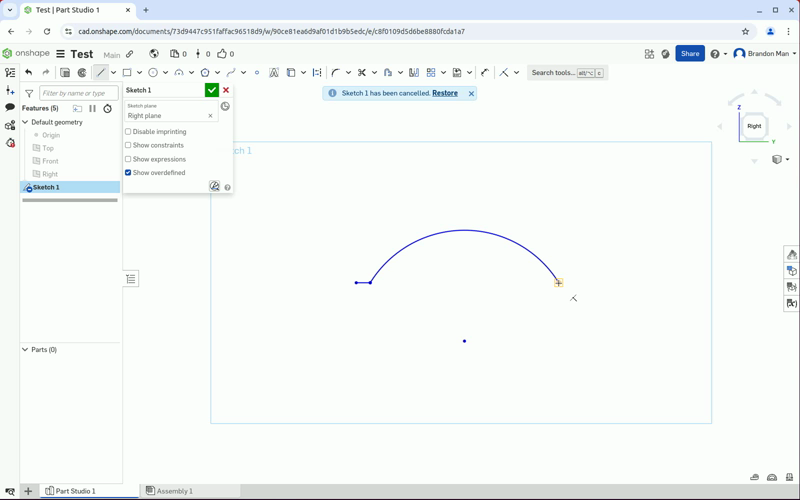
click(558, 282)
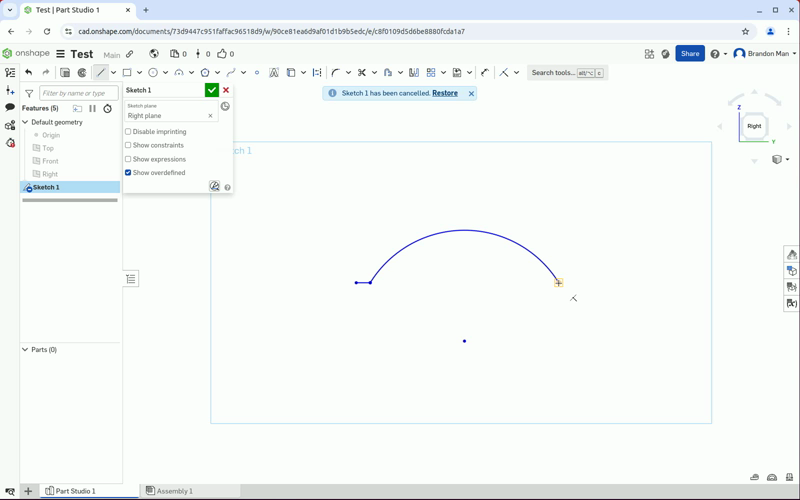
key_down(shift)
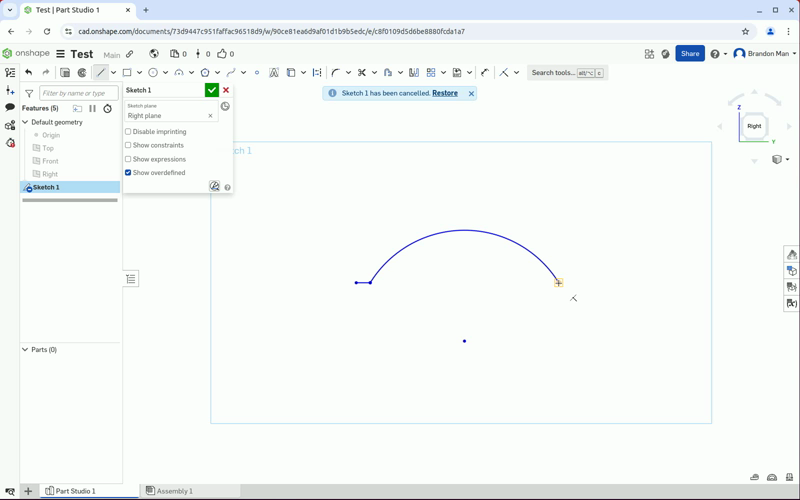
mouse_move(588, 282)
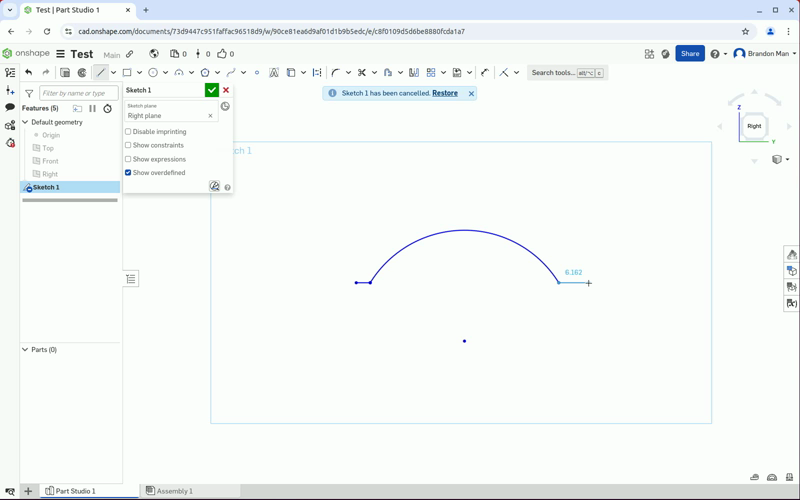
mouse_move(572, 282)
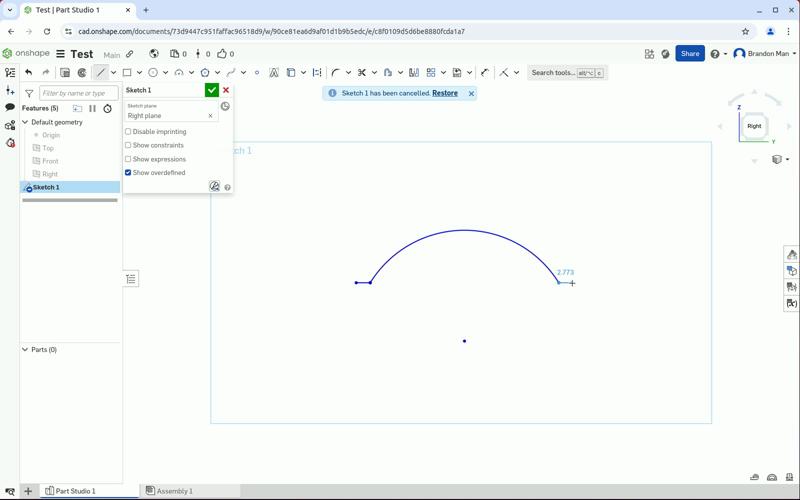
click(572, 282)
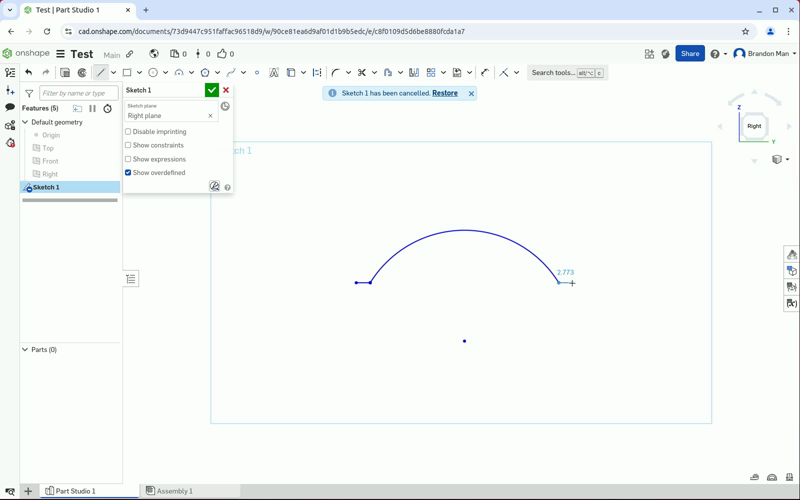
key_up(shift)
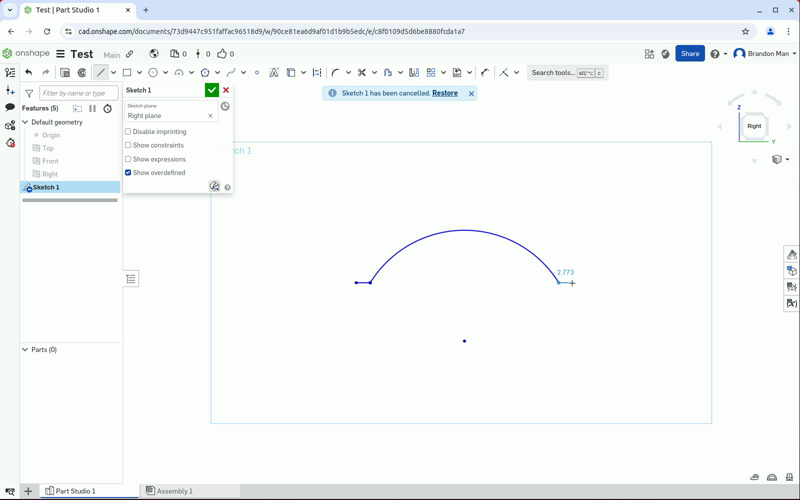
key(esc)
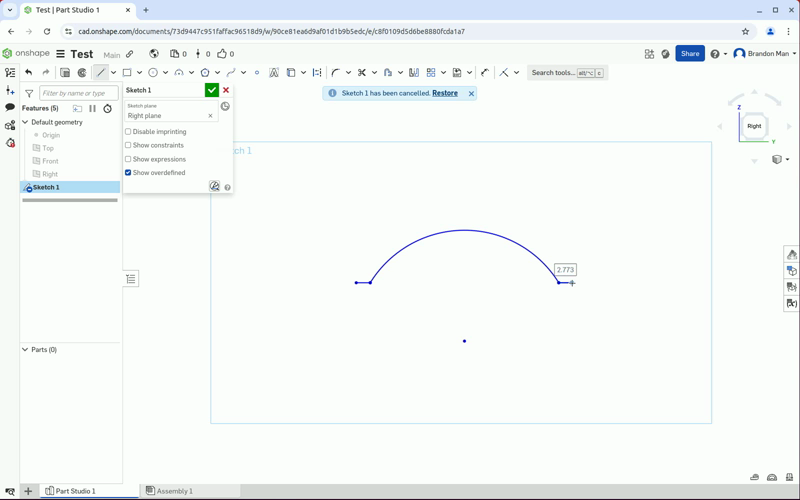
key(a)
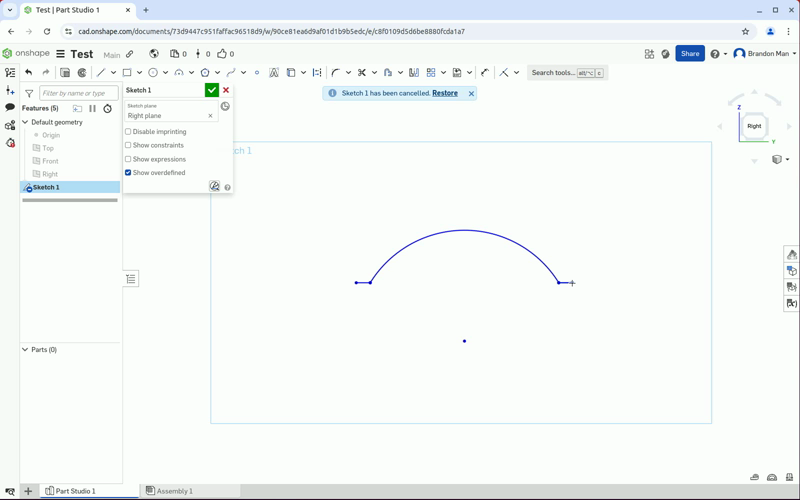
mouse_move(572, 282)
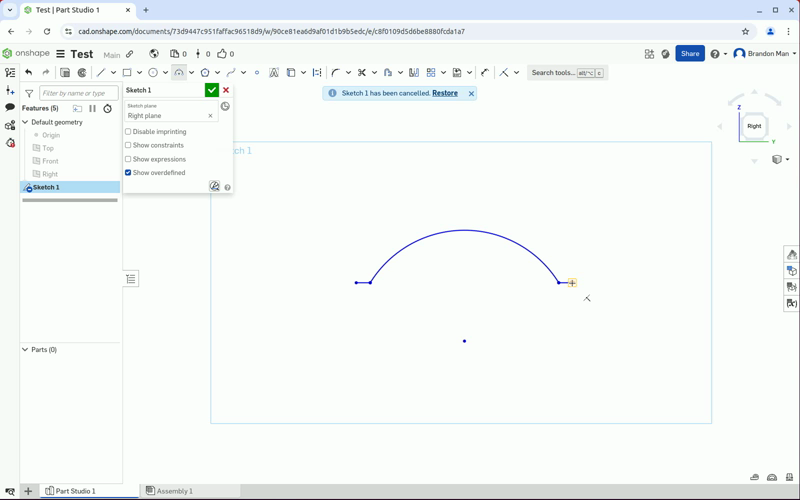
click(572, 282)
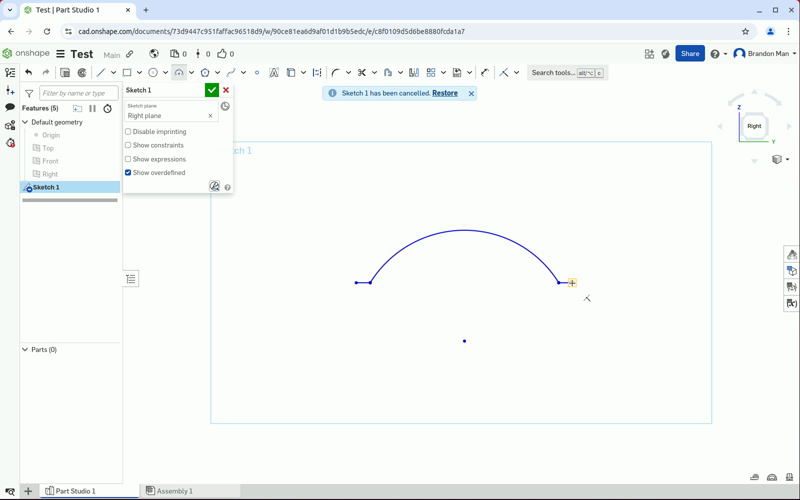
mouse_move(356, 282)
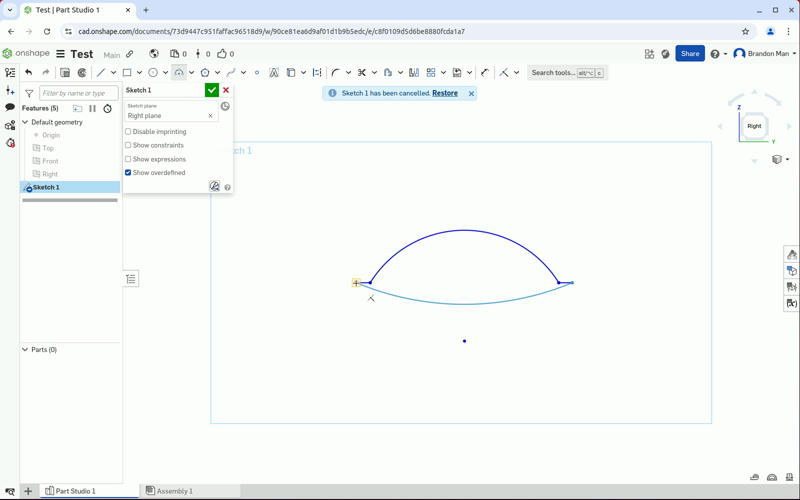
click(356, 282)
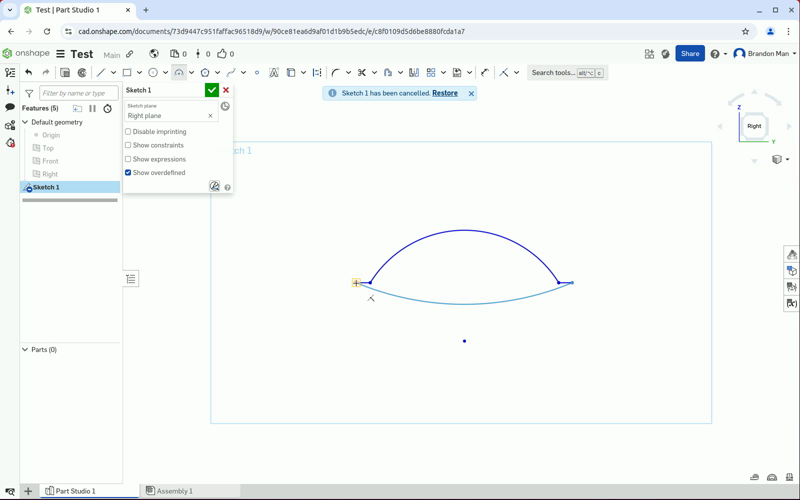
key_down(shift)
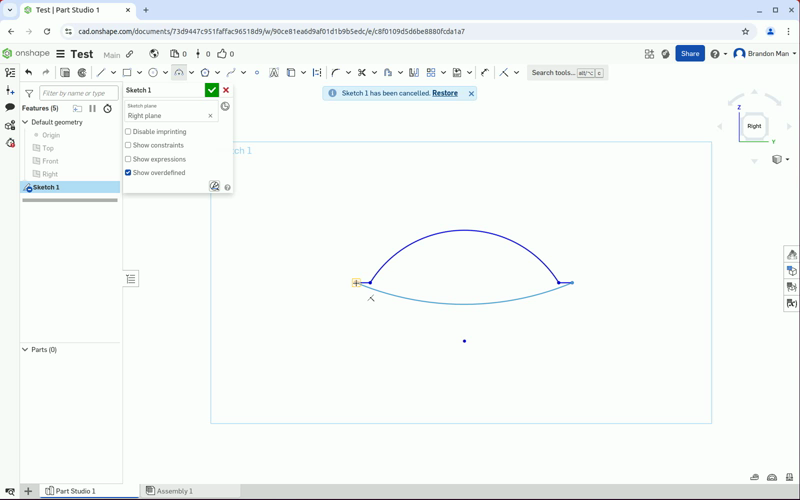
mouse_move(464, 219)
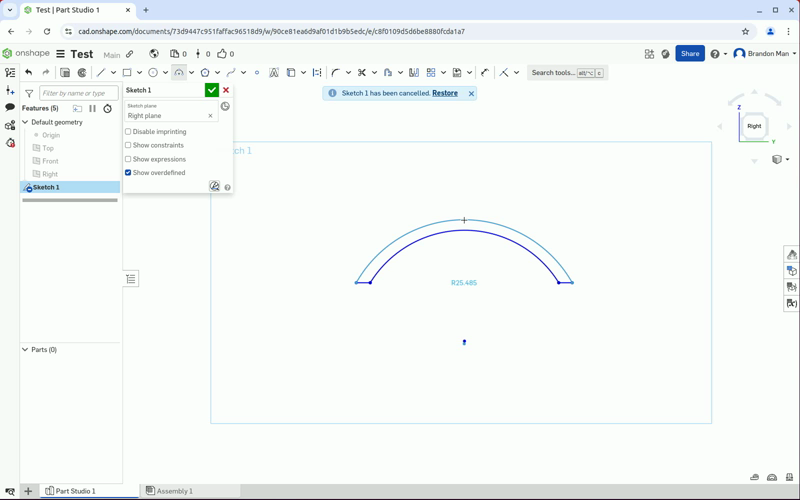
click(464, 219)
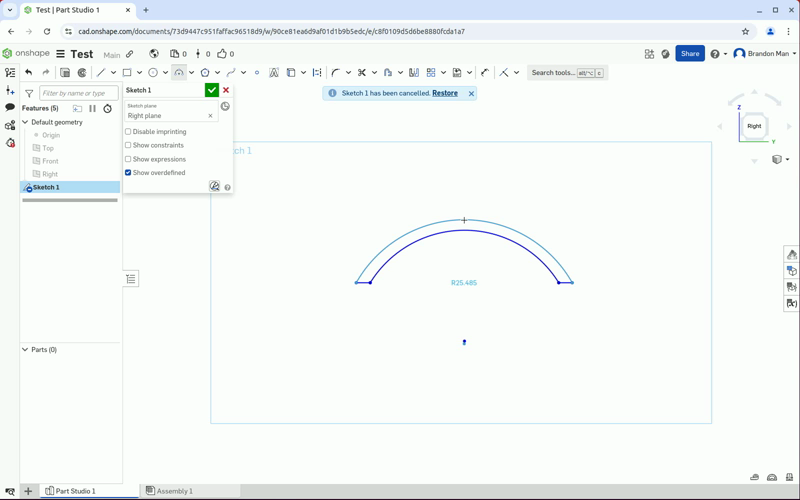
key_up(shift)
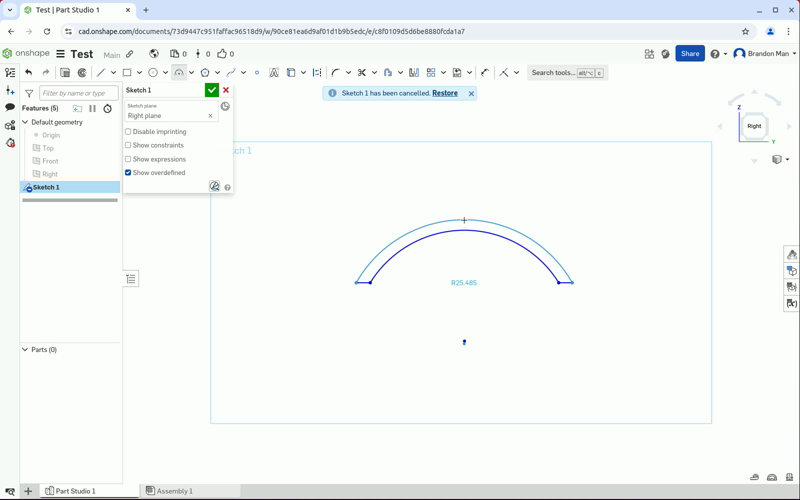
key(esc)
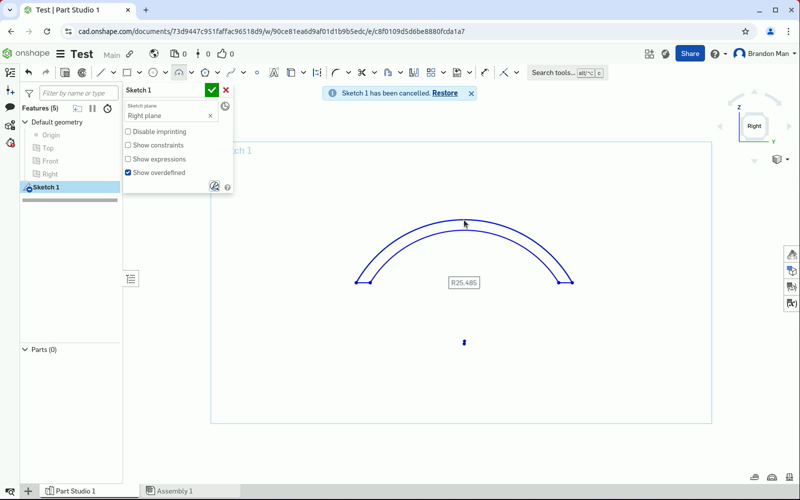
mouse_move(369, 277)
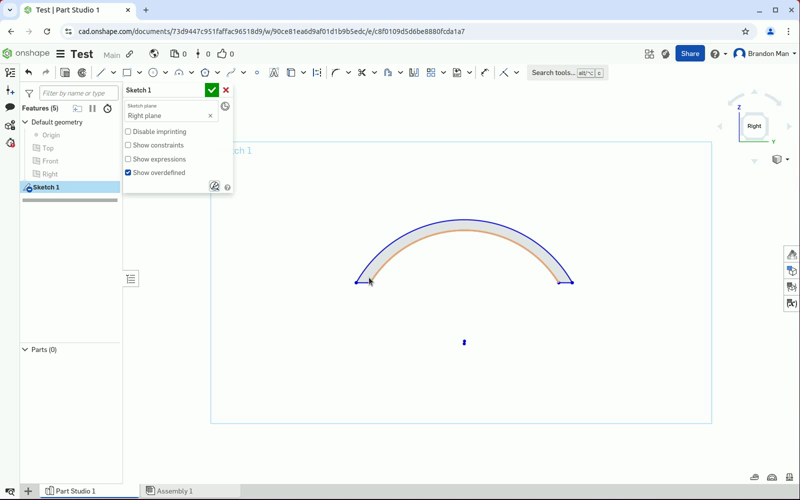
click(369, 277)
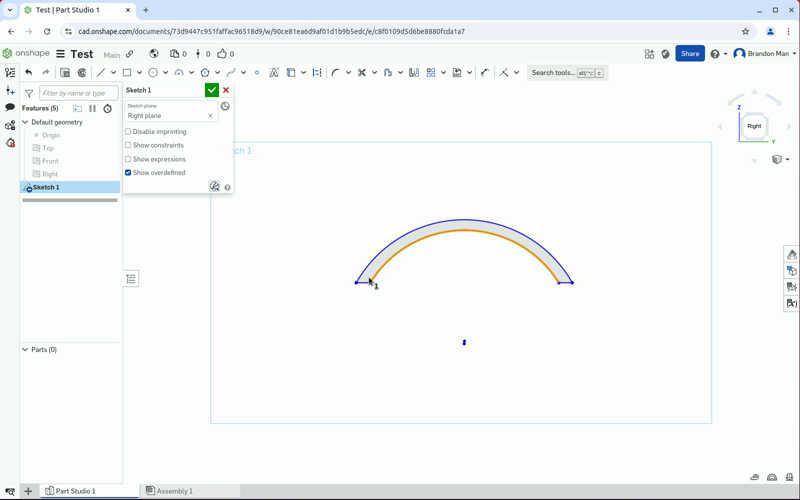
mouse_move(73, 352)
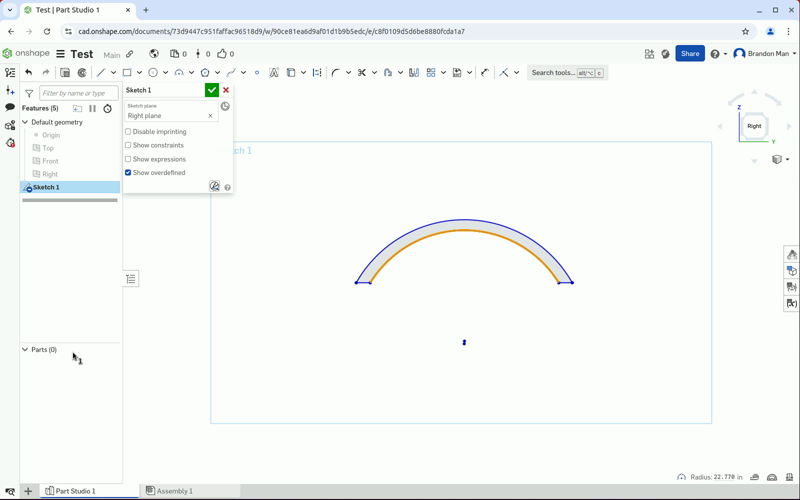
key(shift+y)
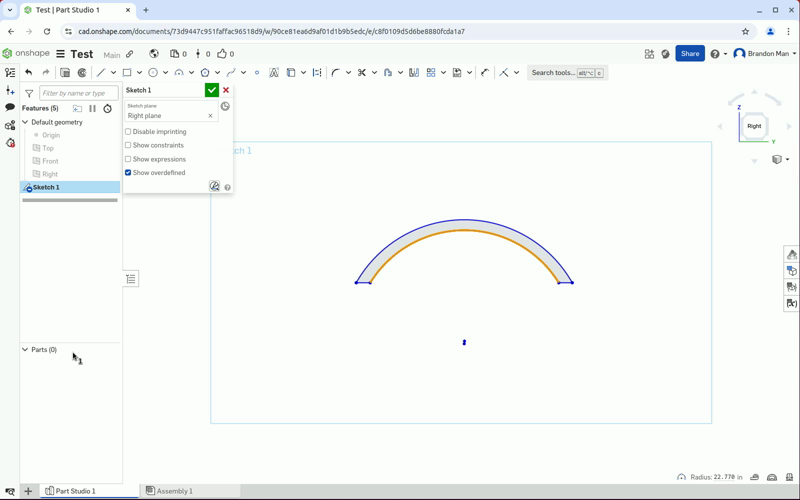
key(shift+e)
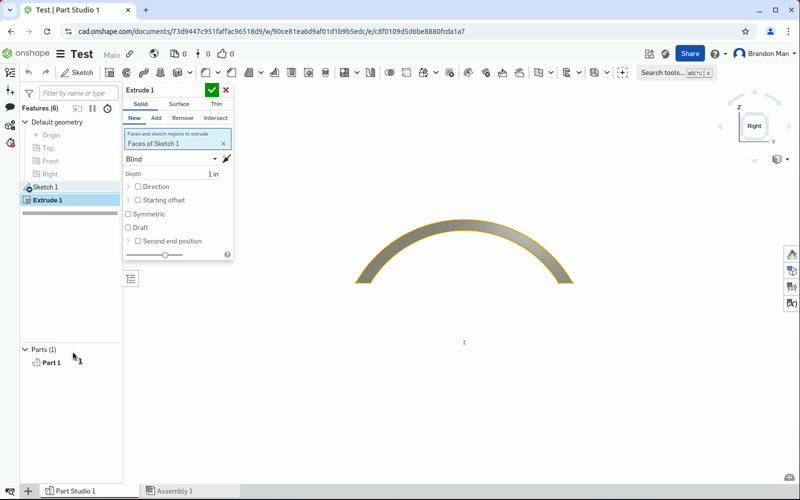
mouse_move(143, 106)
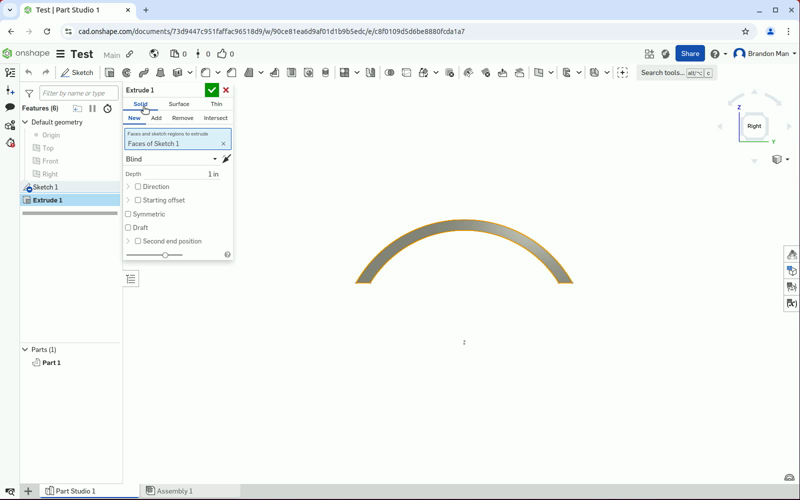
click(143, 106)
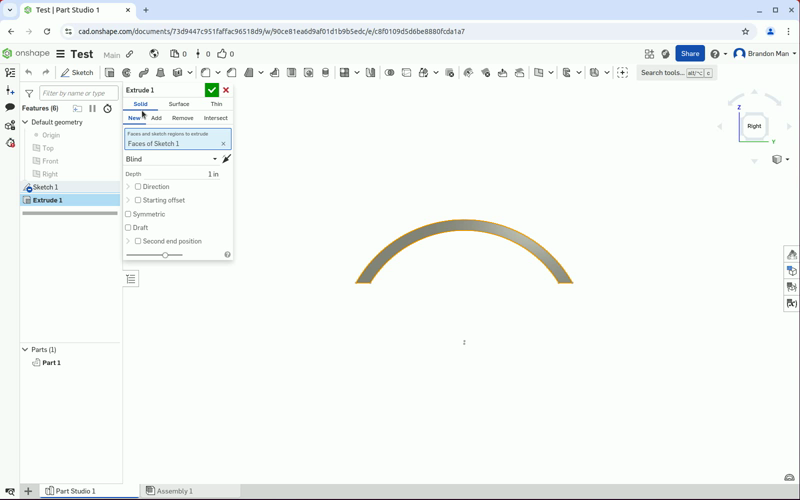
mouse_move(137, 120)
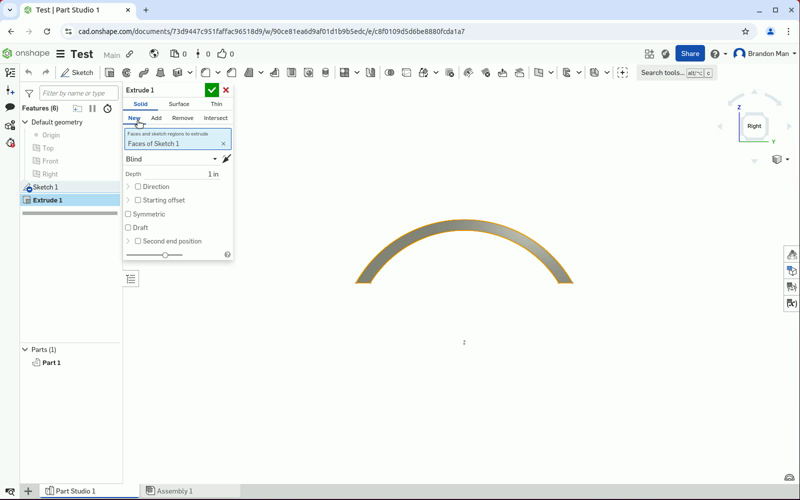
click(137, 120)
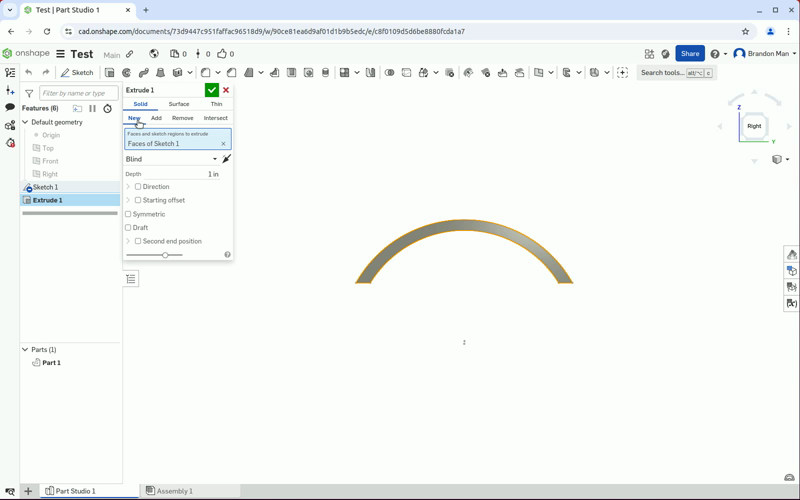
key(tab, 4)
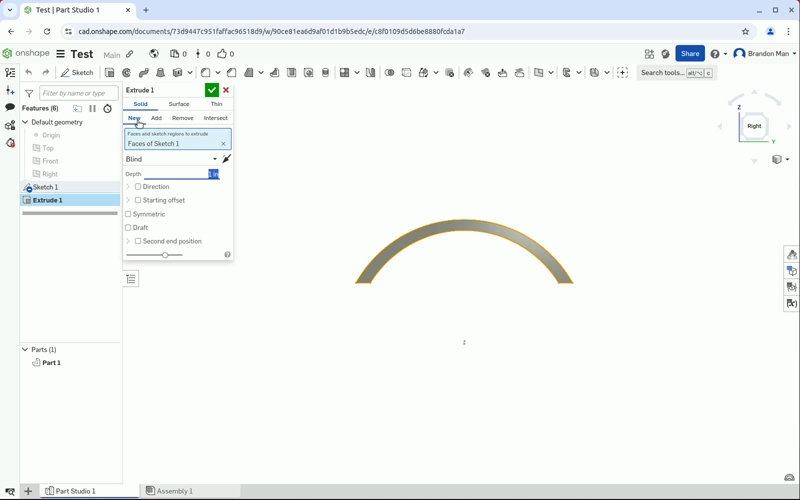
text(1.204)
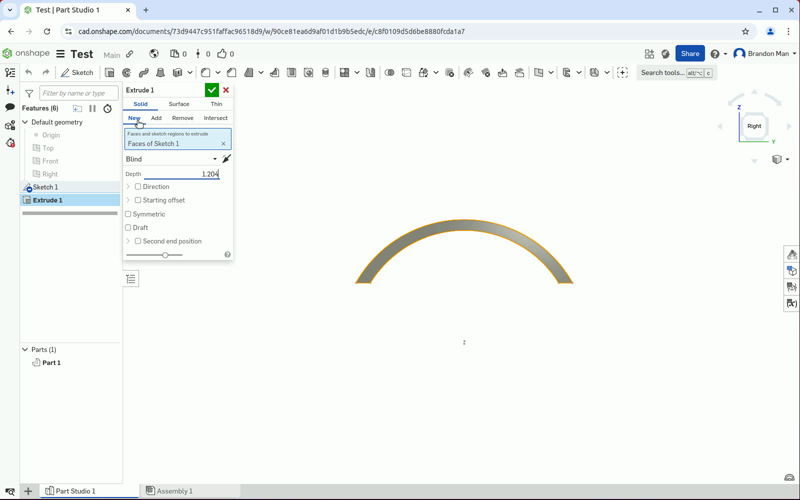
key(enter)
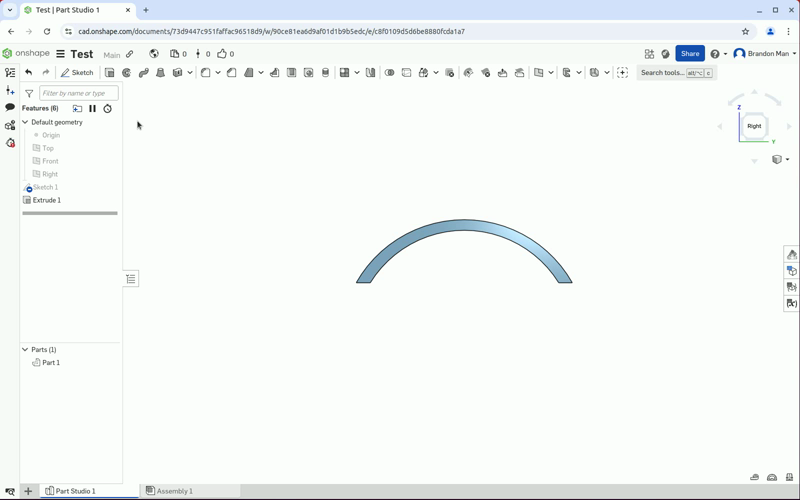
key(shift+h)
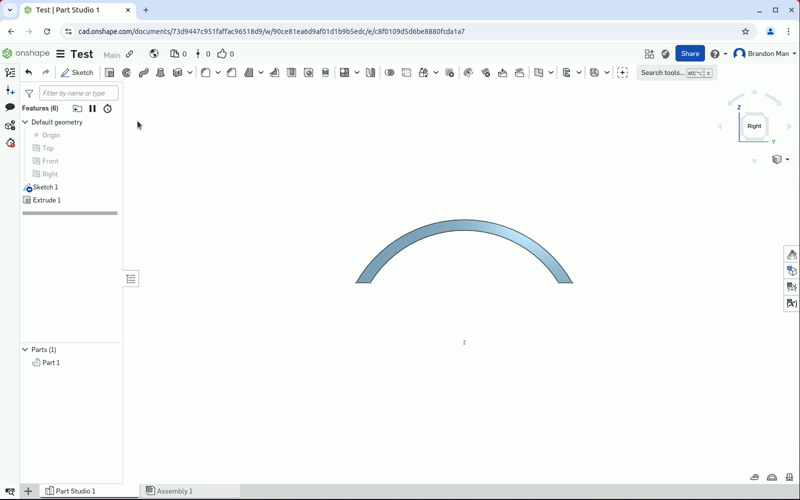
key(shift+h)
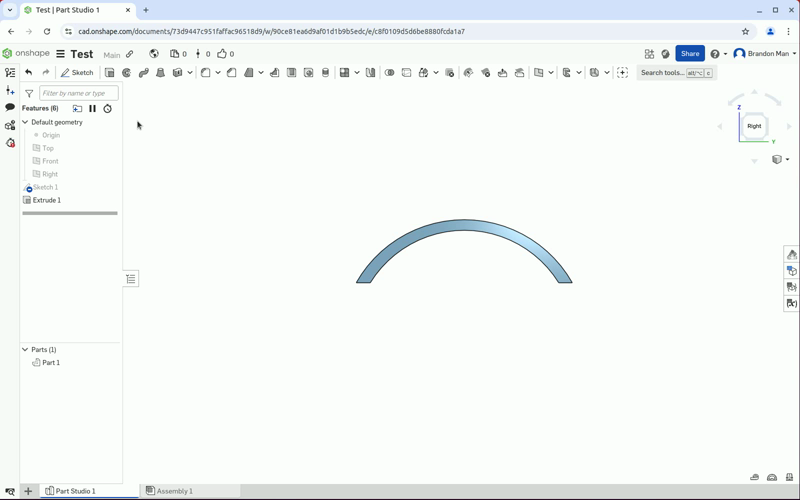
mouse_move(73, 189)
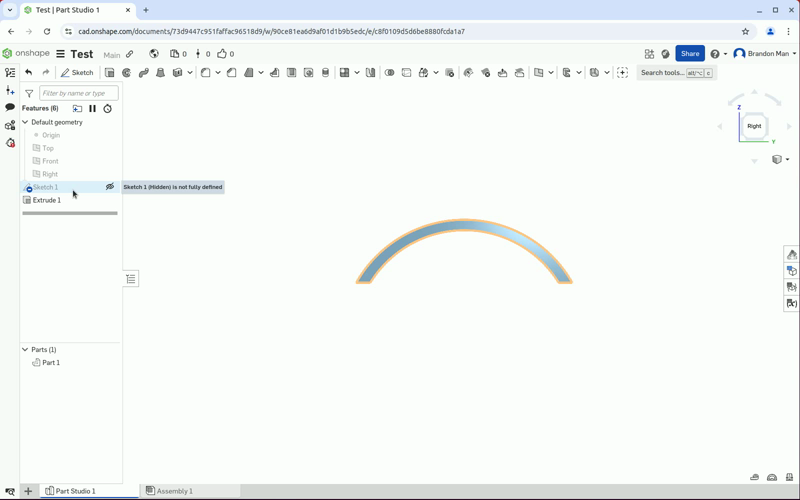
click(73, 189)
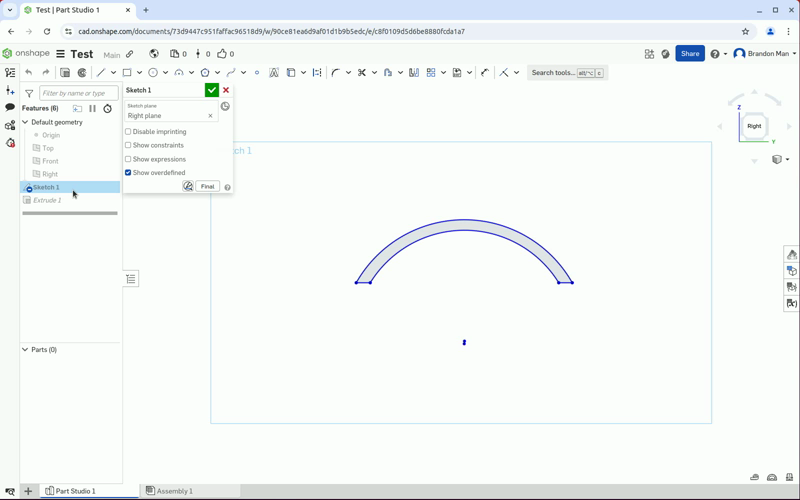
mouse_move(229, 92)
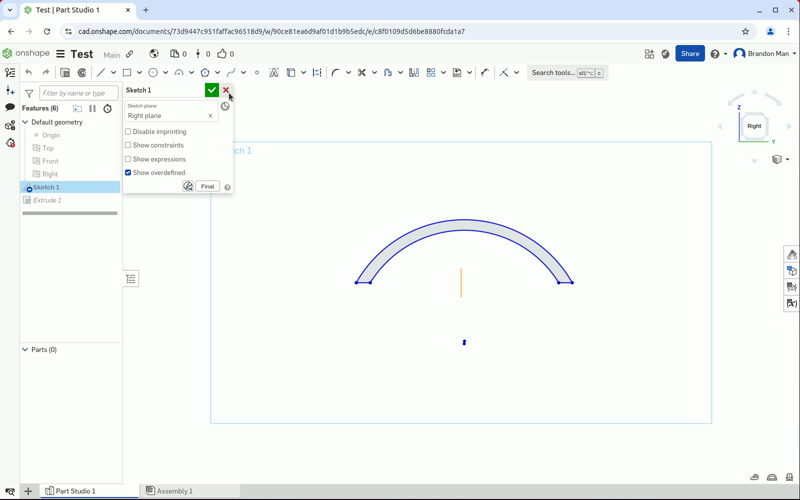
click(229, 92)
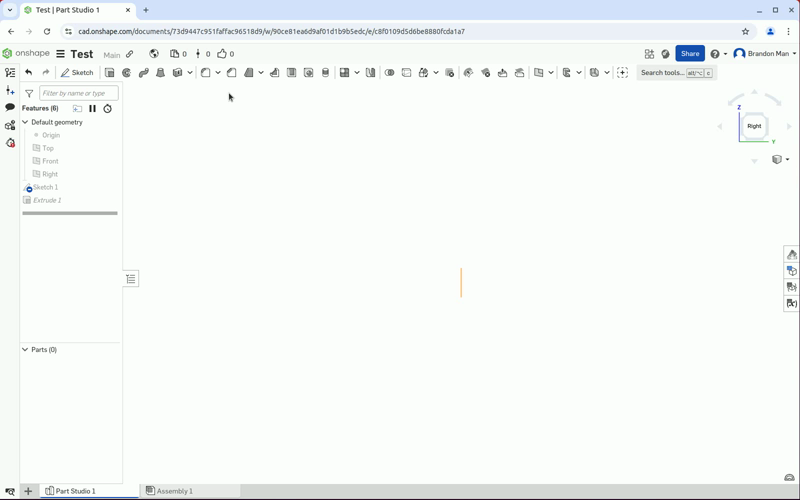
mouse_move(73, 352)
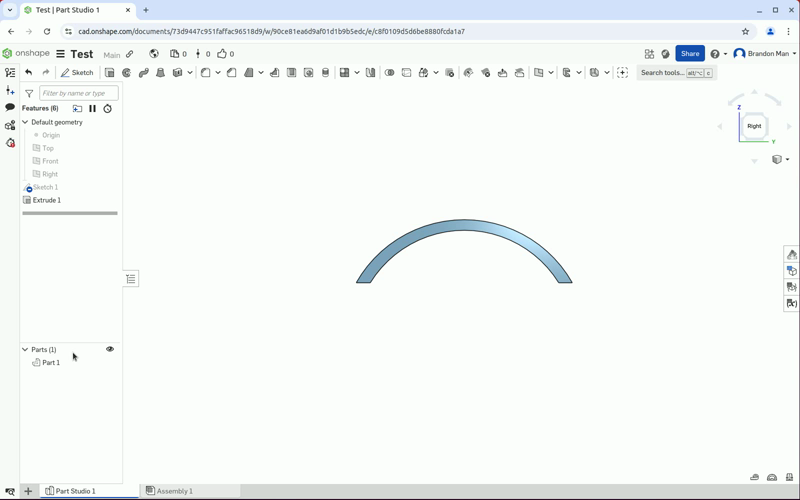
key(y)
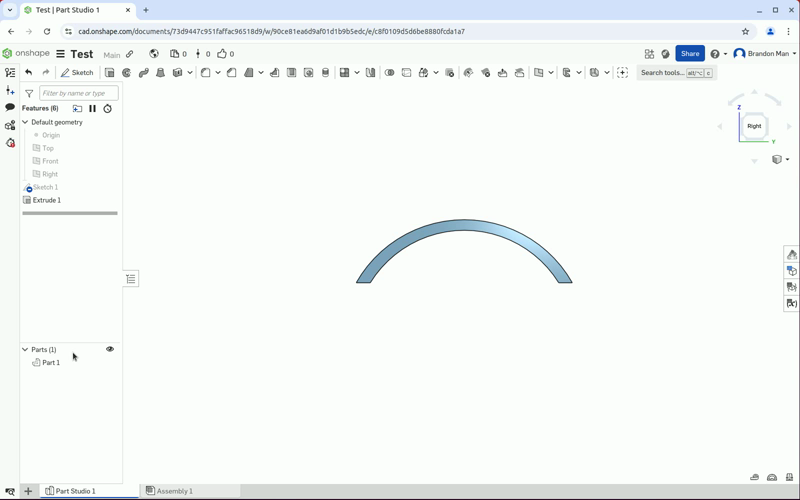
key(shift+p)
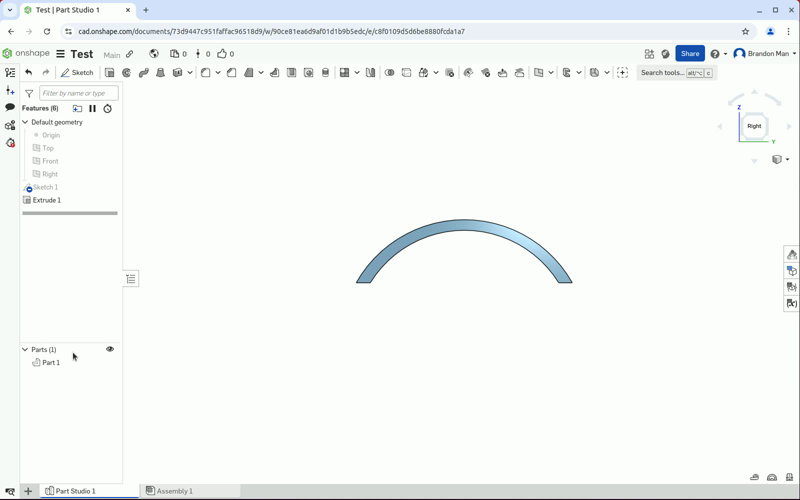
key(space)
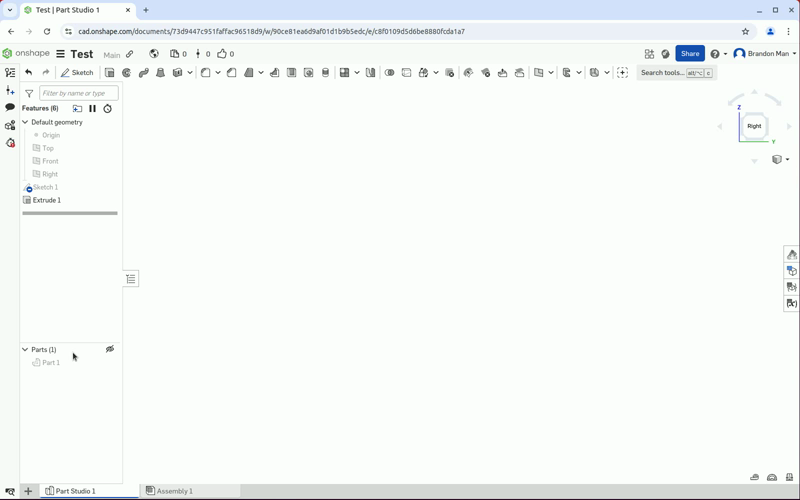
key_down(shift)
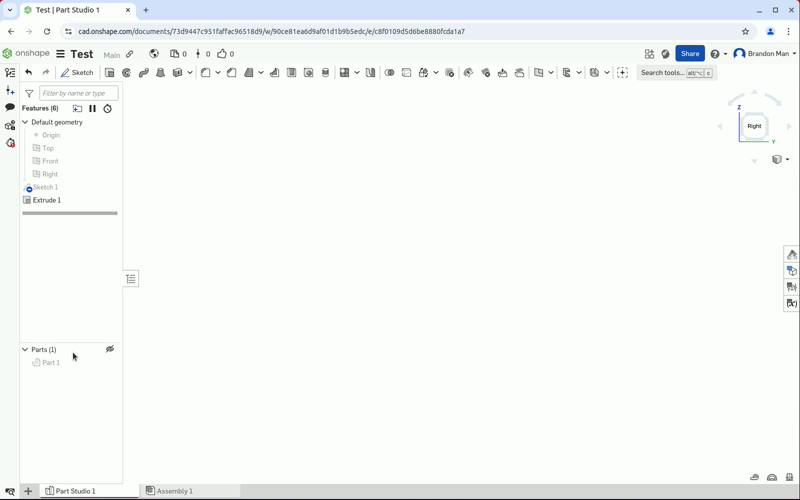
key(right)
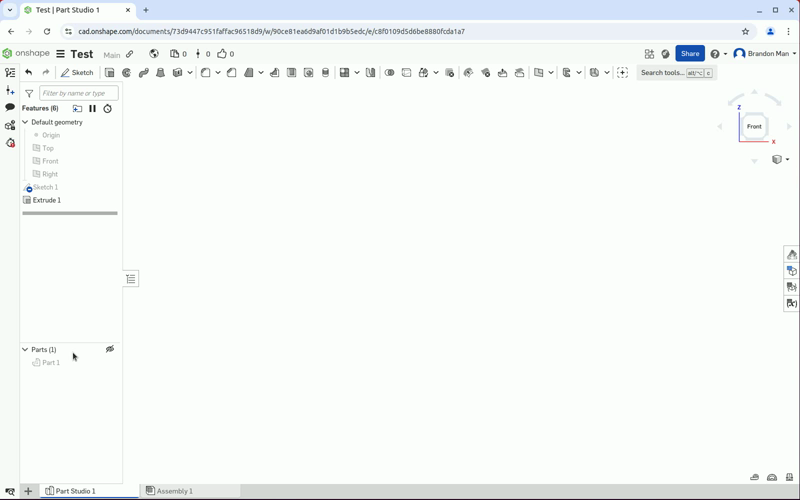
key_up(shift)
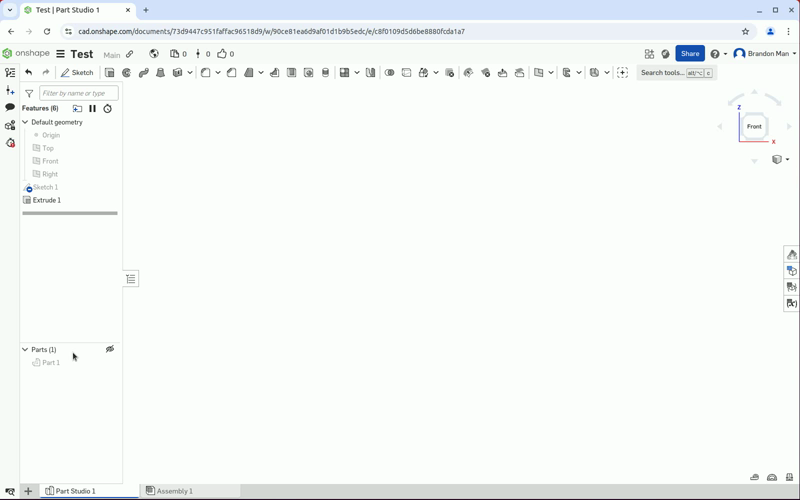
mouse_move(73, 352)
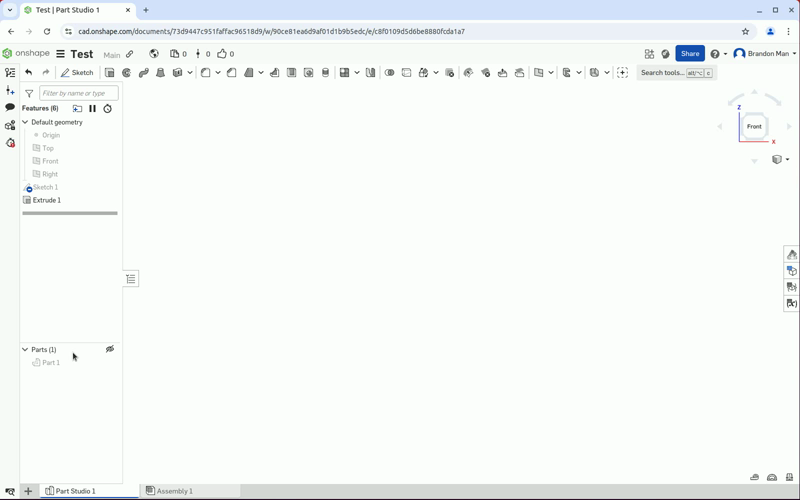
key(shift+y)
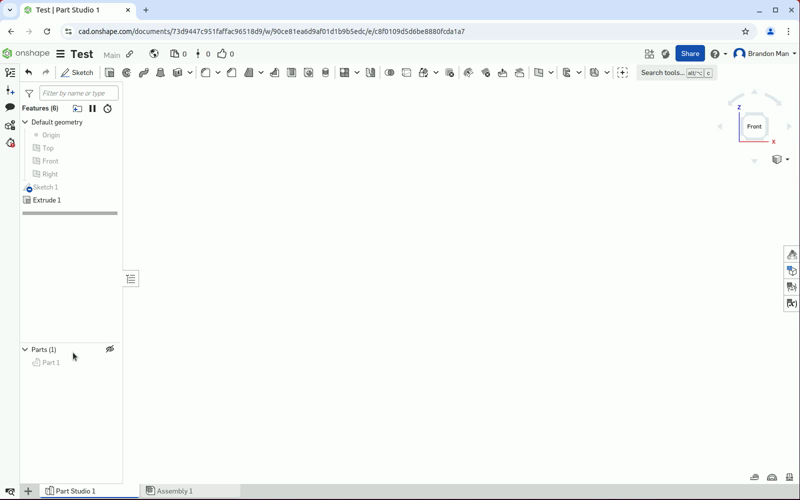
key(shift+s)
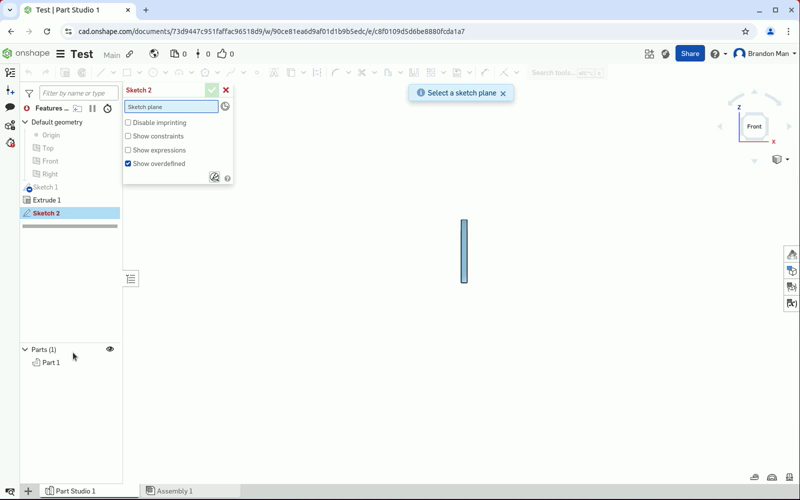
mouse_move(73, 163)
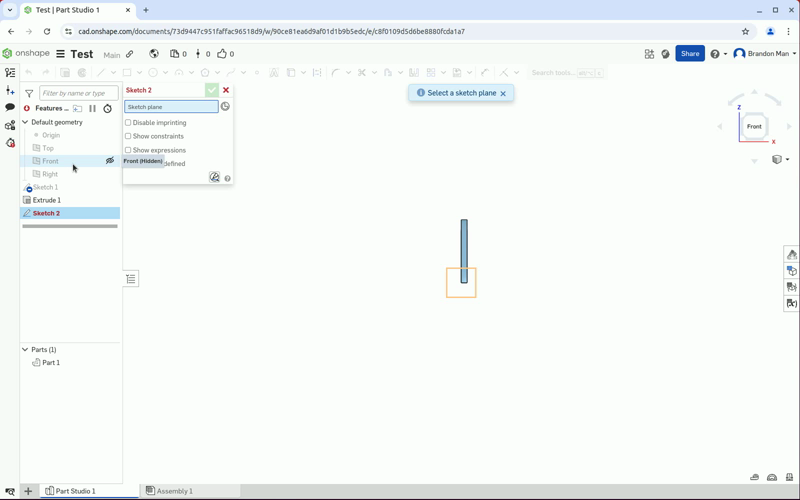
click(73, 163)
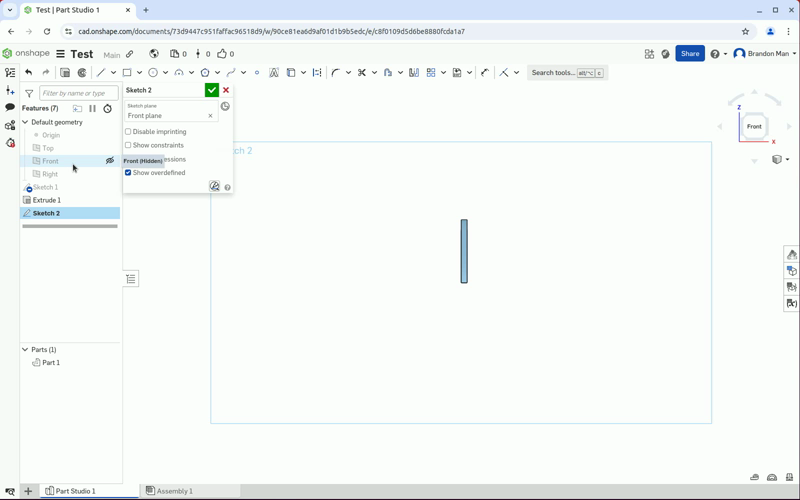
mouse_move(73, 352)
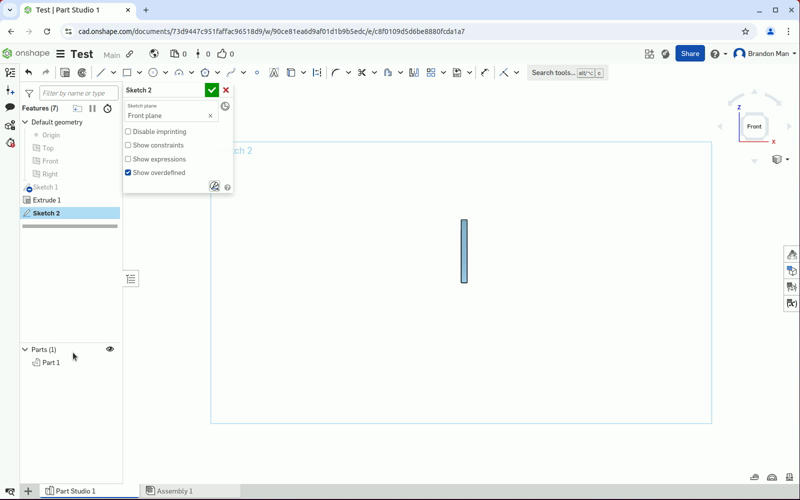
key(y)
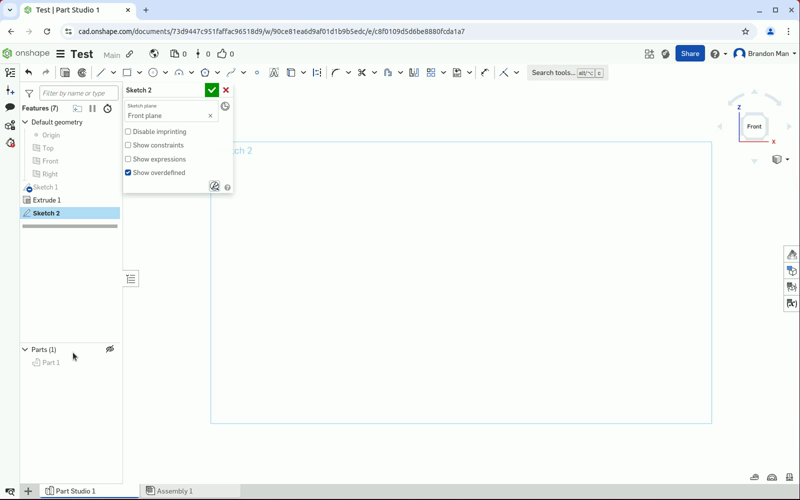
key(l)
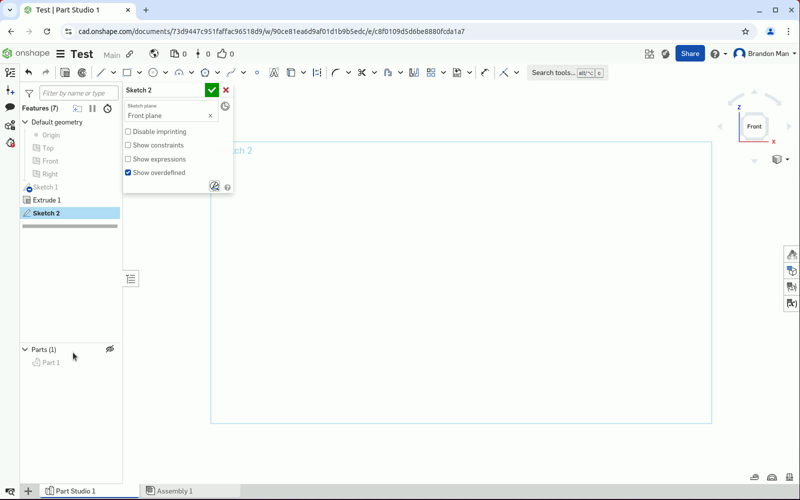
key_down(shift)
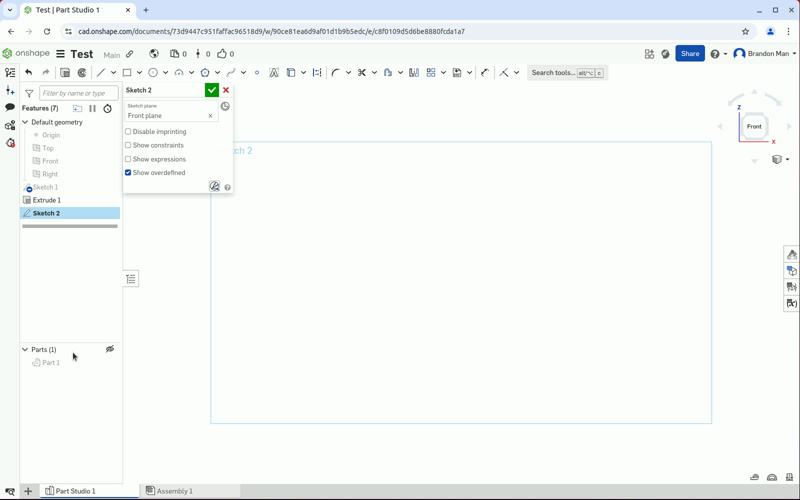
mouse_move(470, 282)
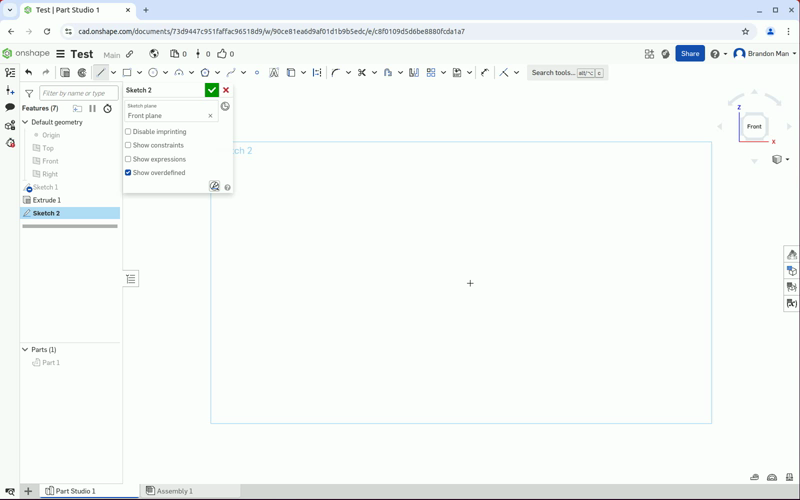
click(470, 282)
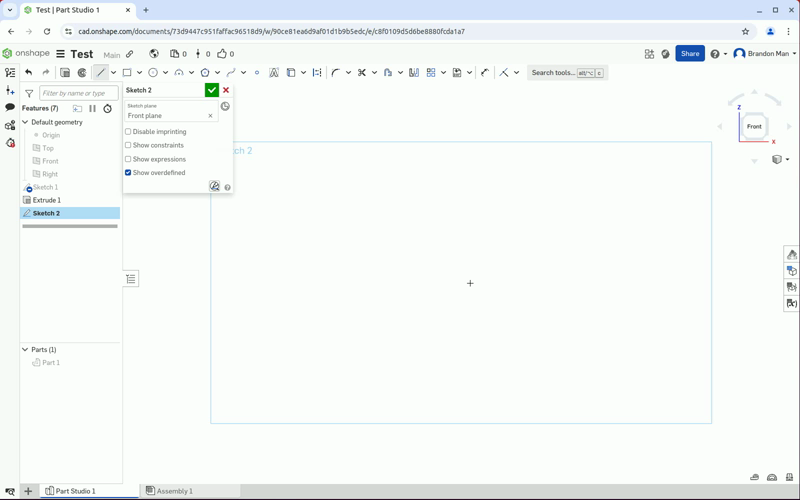
key_up(shift)
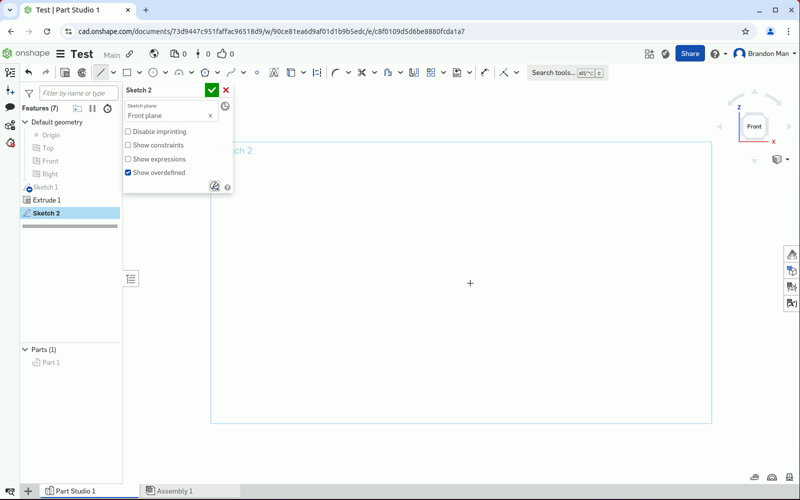
key_down(shift)
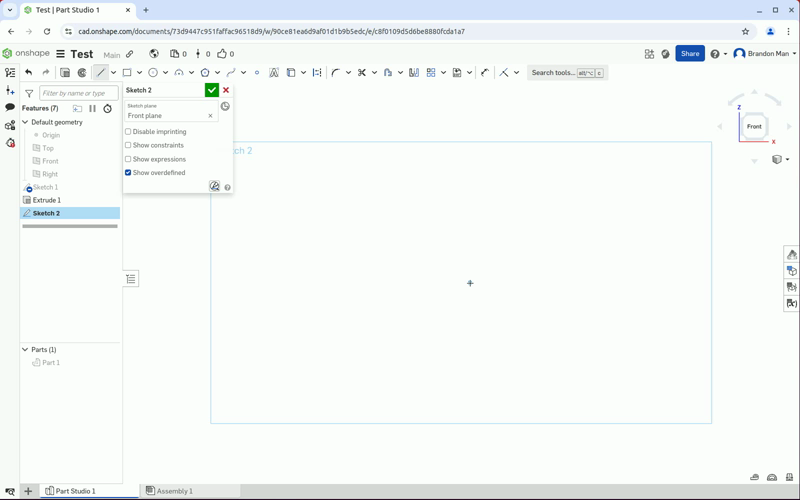
mouse_move(500, 282)
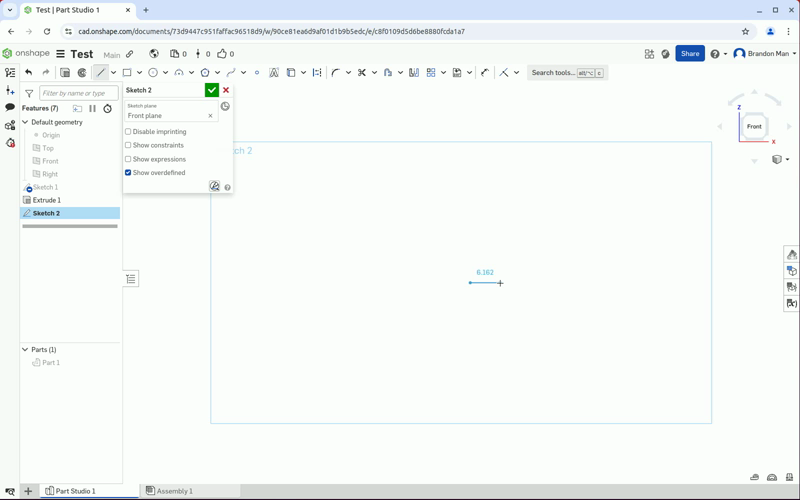
mouse_move(515, 282)
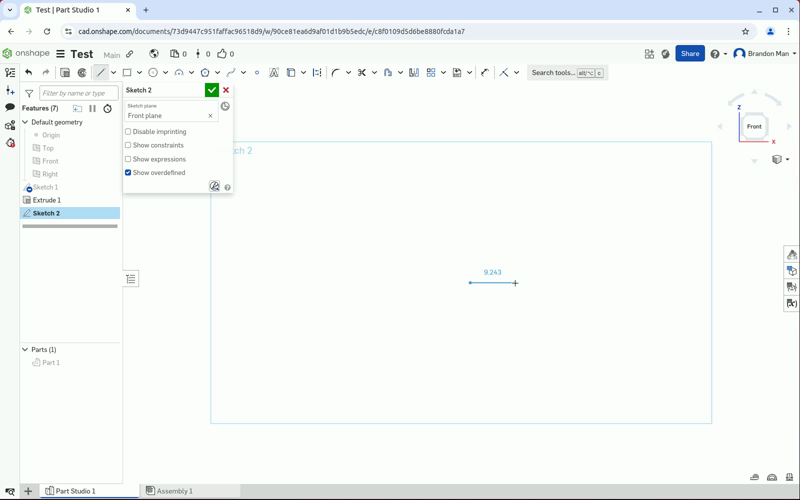
click(515, 282)
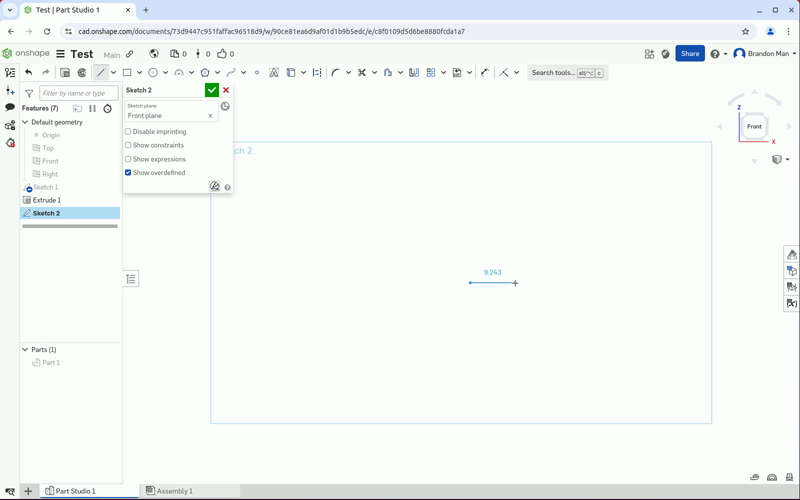
key_up(shift)
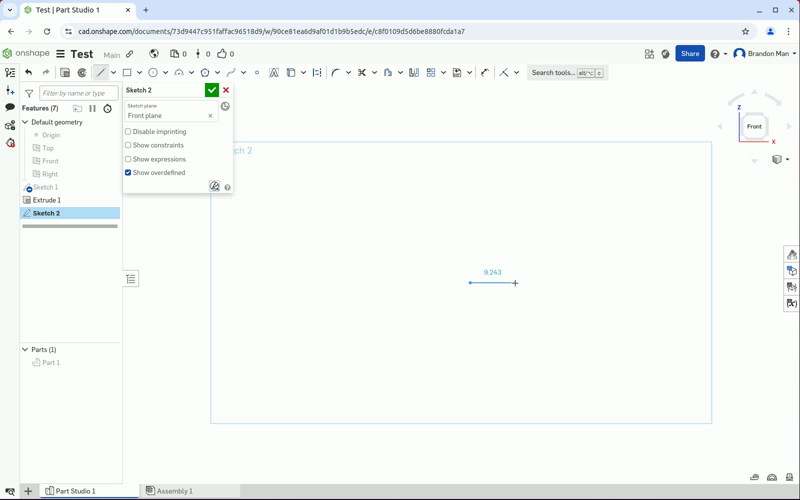
key_down(shift)
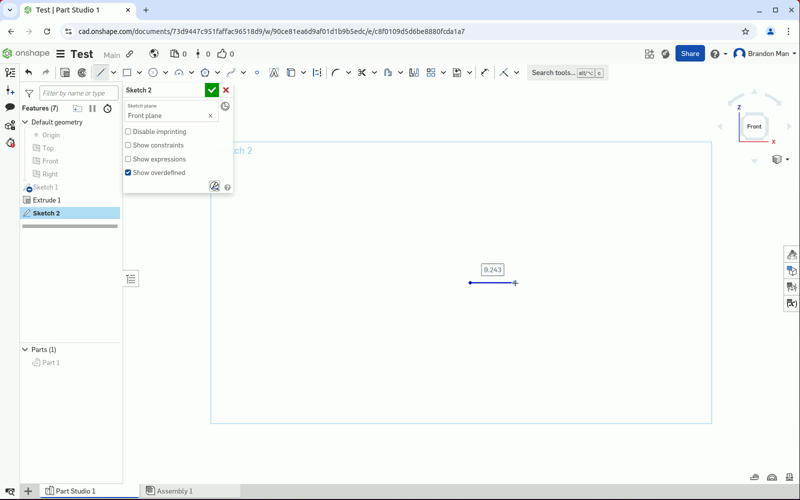
mouse_move(545, 282)
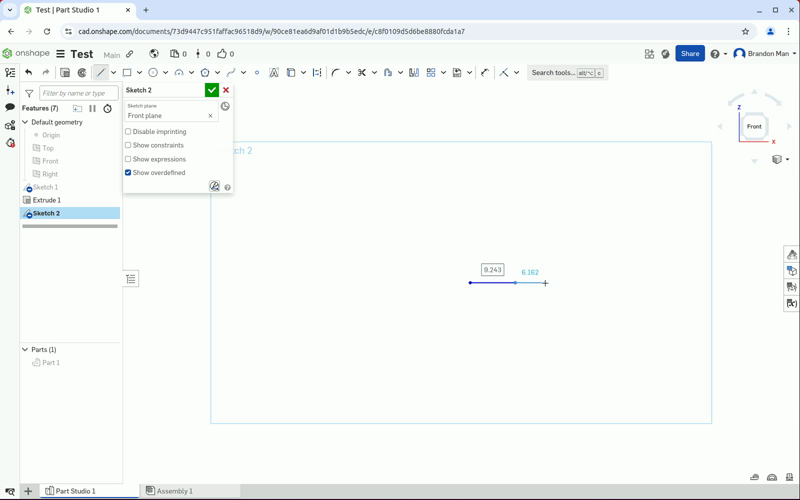
mouse_move(515, 271)
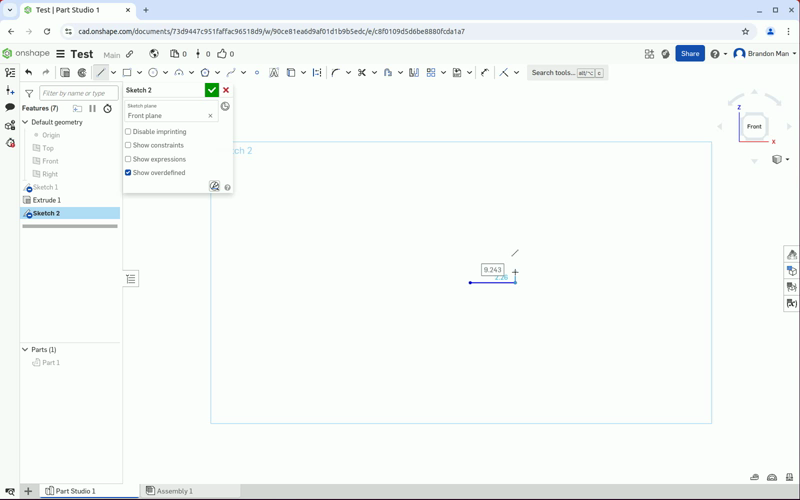
click(515, 271)
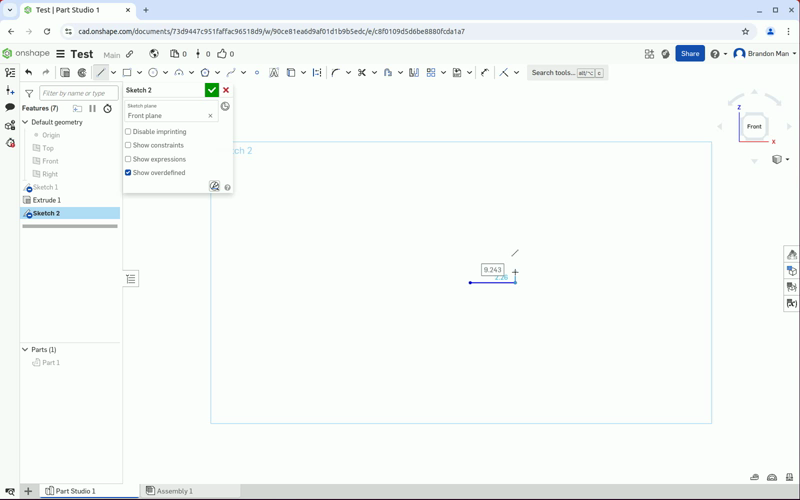
key_up(shift)
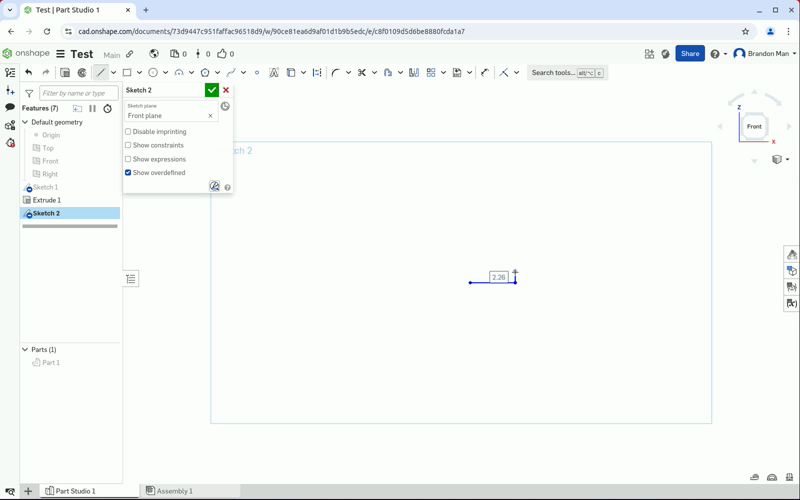
key_down(shift)
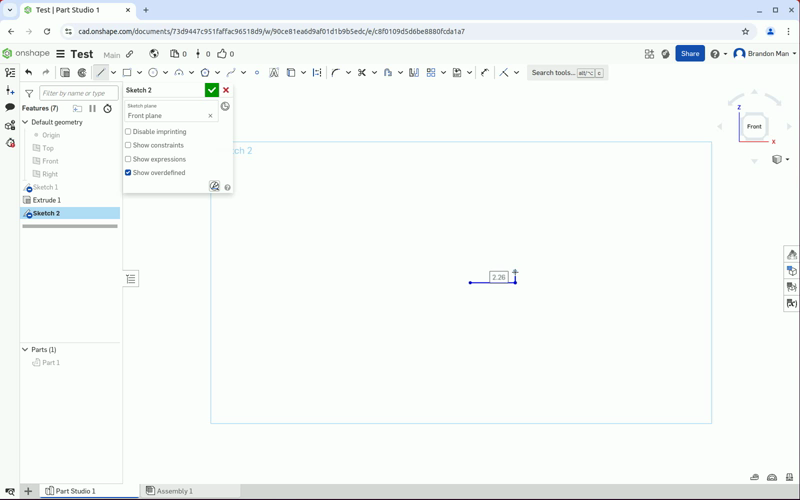
mouse_move(545, 271)
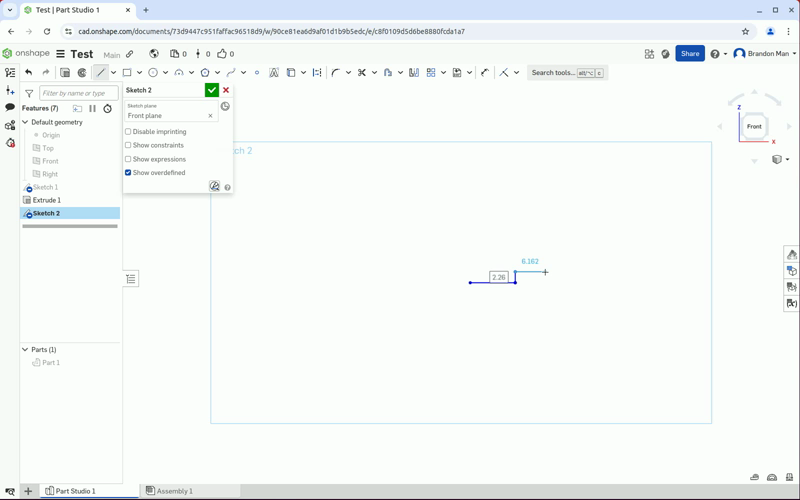
mouse_move(470, 271)
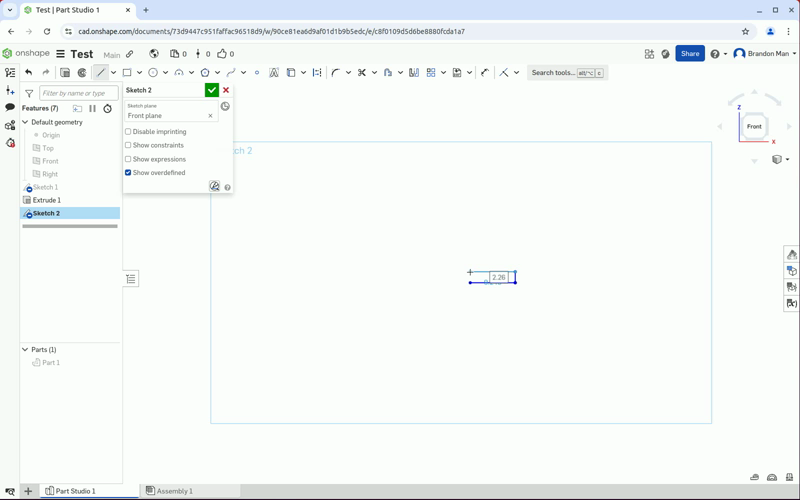
click(470, 271)
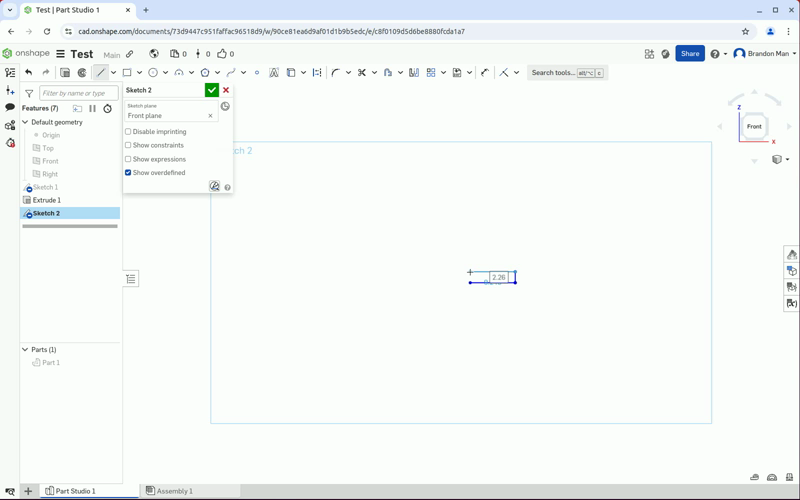
key_up(shift)
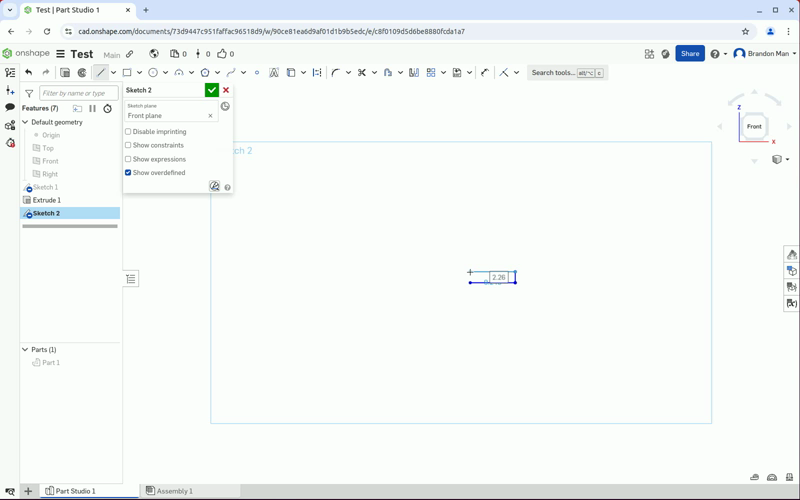
mouse_move(500, 271)
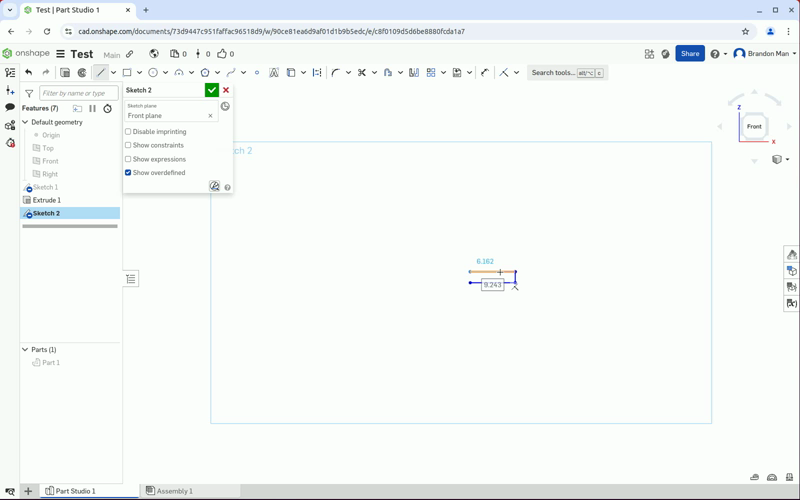
key_down(shift)
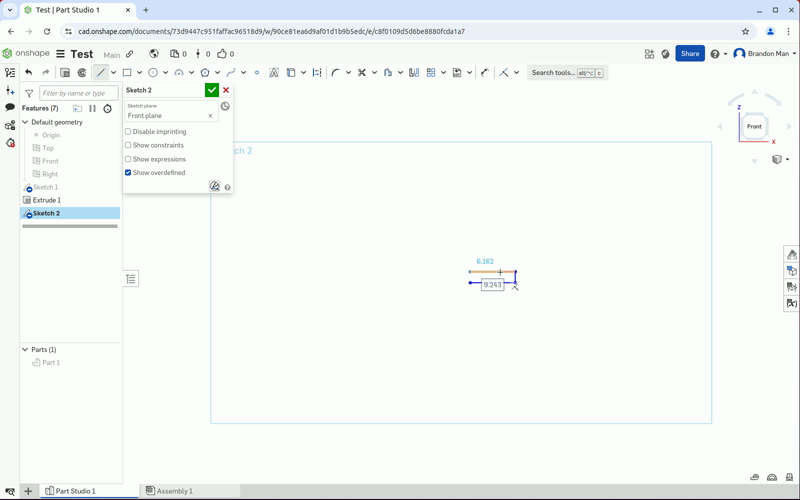
mouse_move(470, 282)
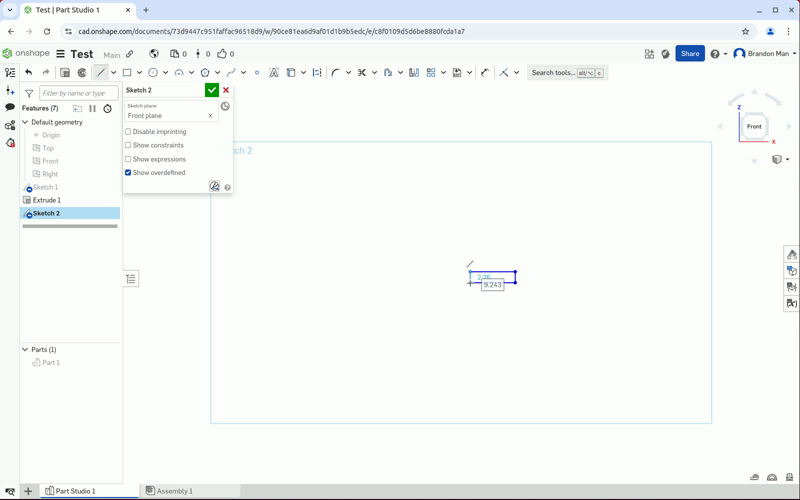
key_up(shift)
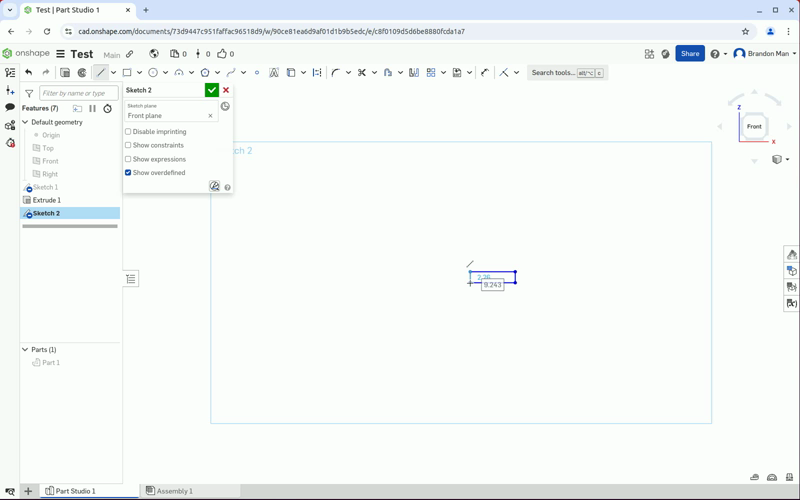
click(470, 282)
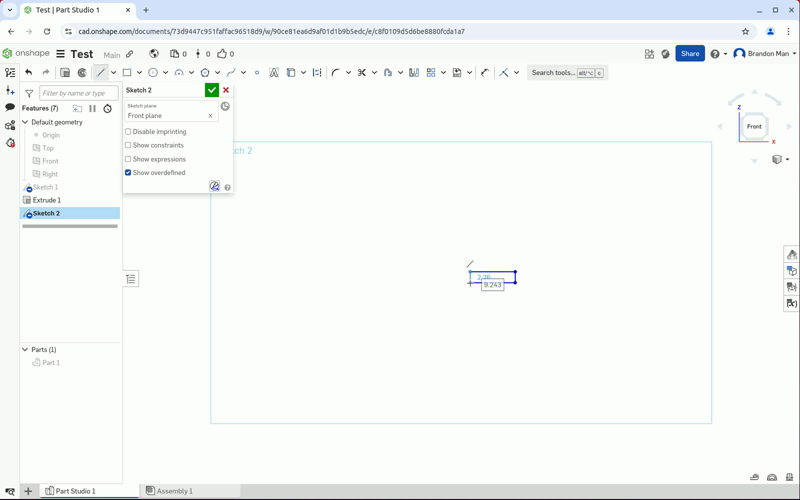
key(esc)
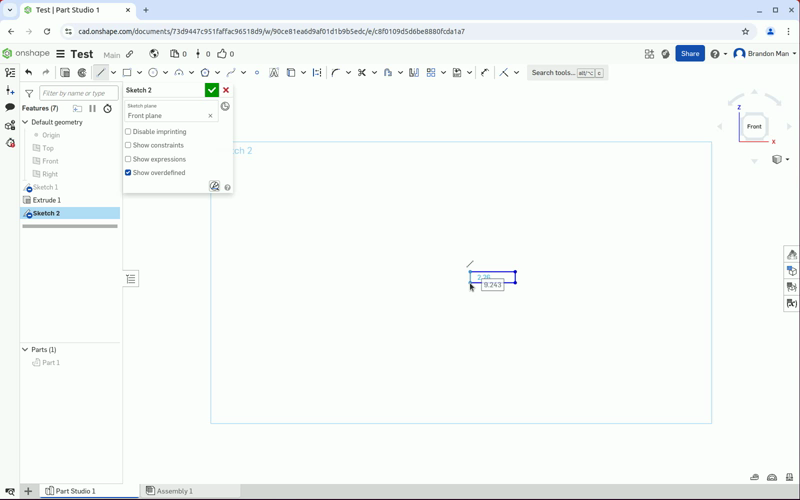
mouse_move(482, 272)
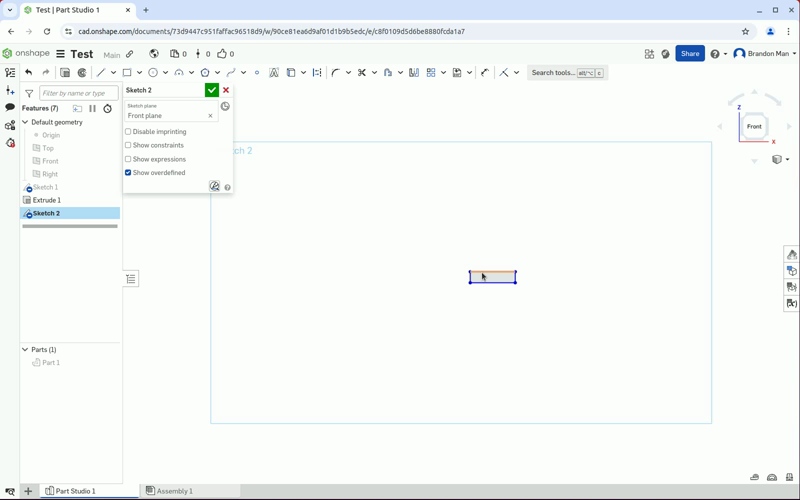
scroll(6)
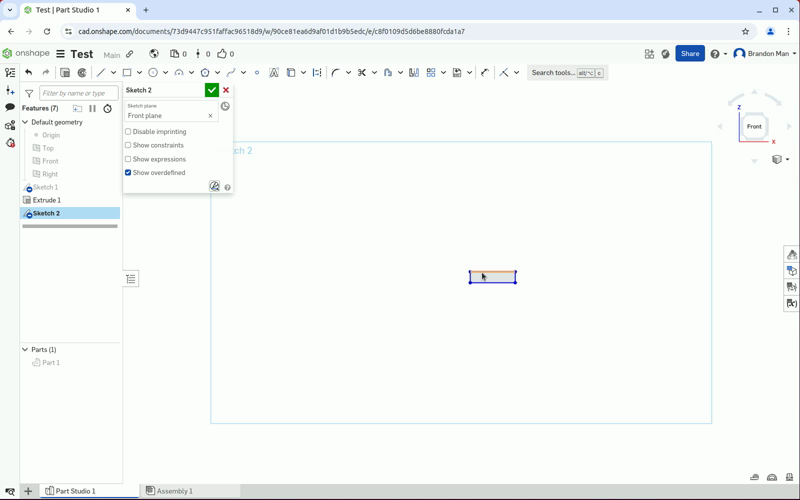
scroll(6)
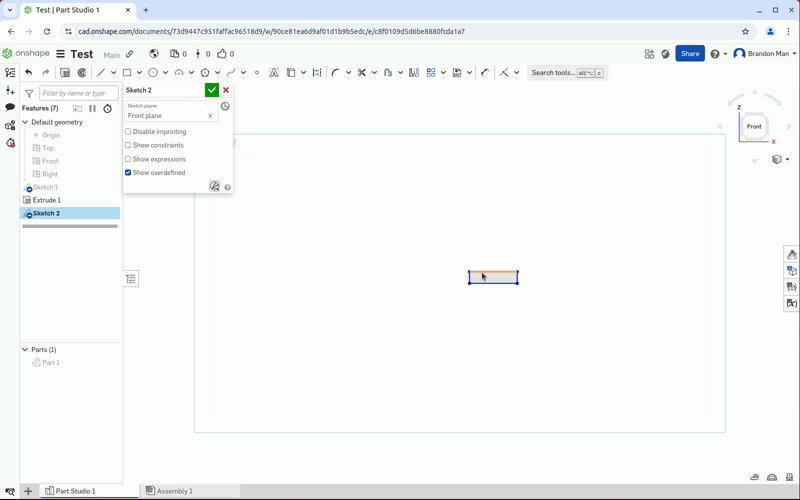
scroll(6)
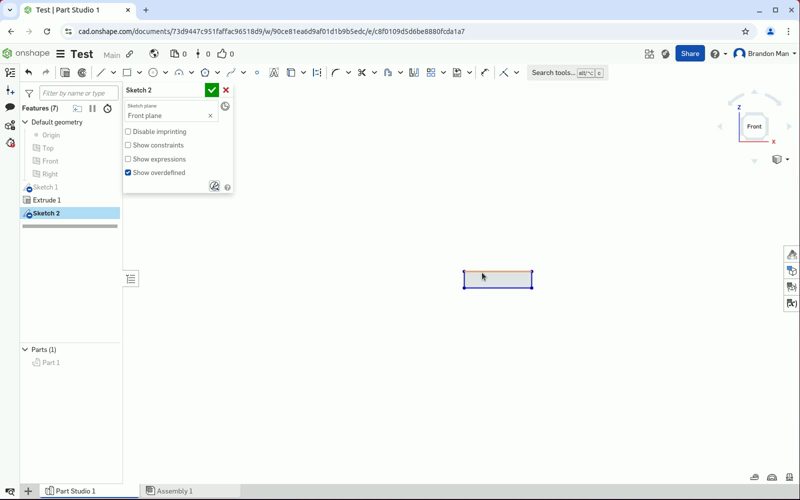
scroll(6)
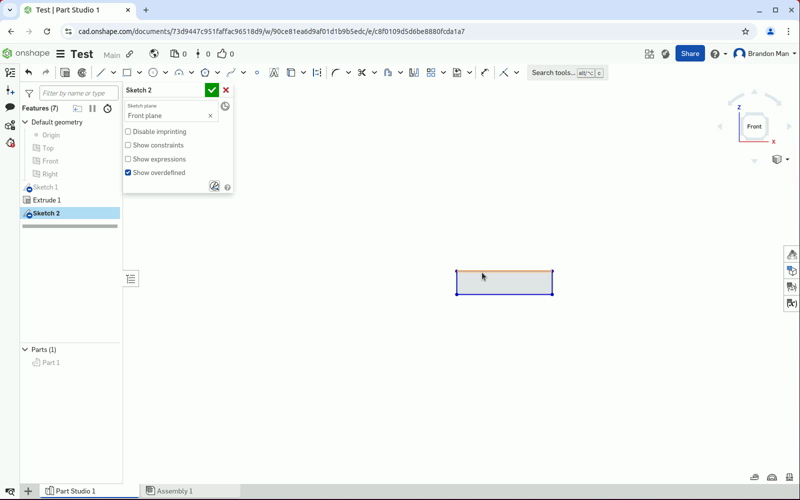
scroll(6)
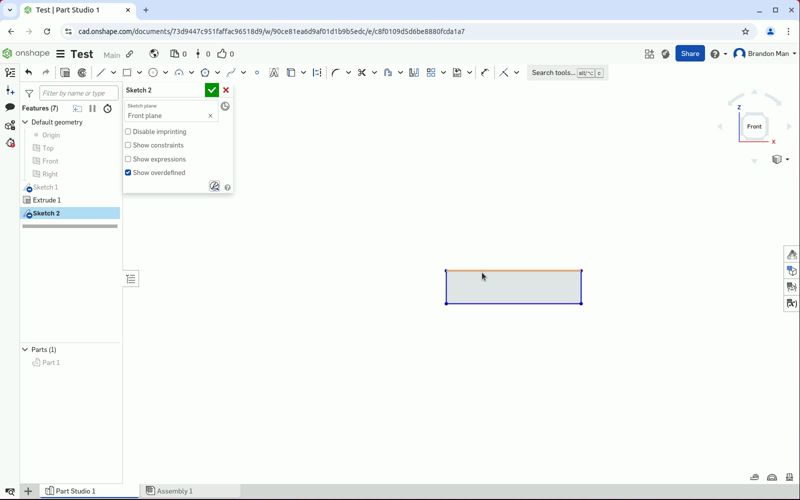
scroll(6)
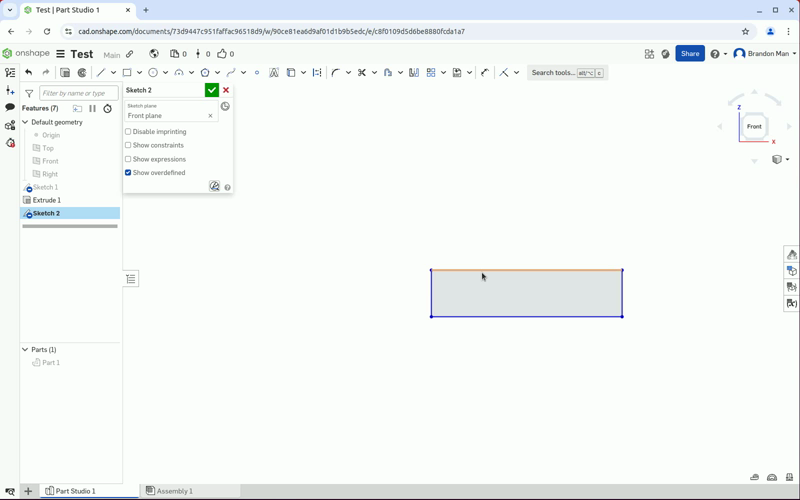
scroll(6)
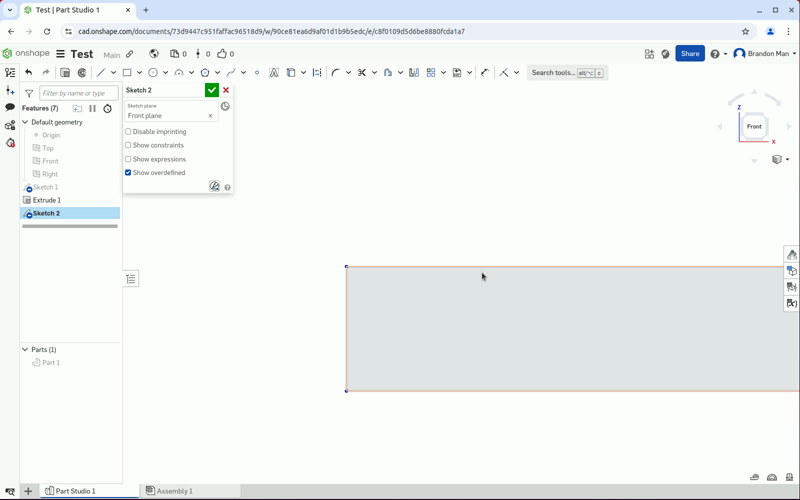
click(482, 272)
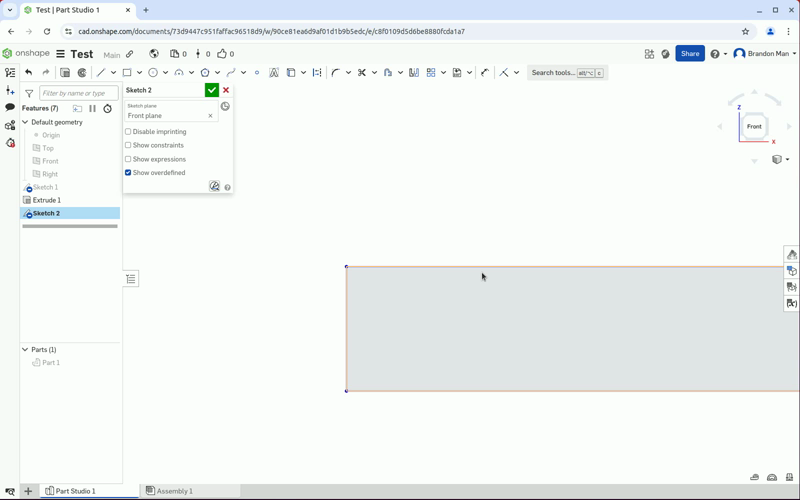
scroll(-6)
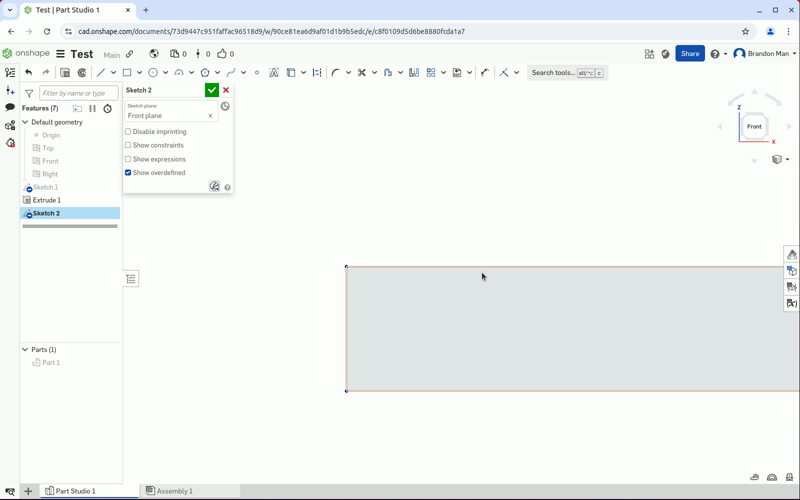
scroll(-6)
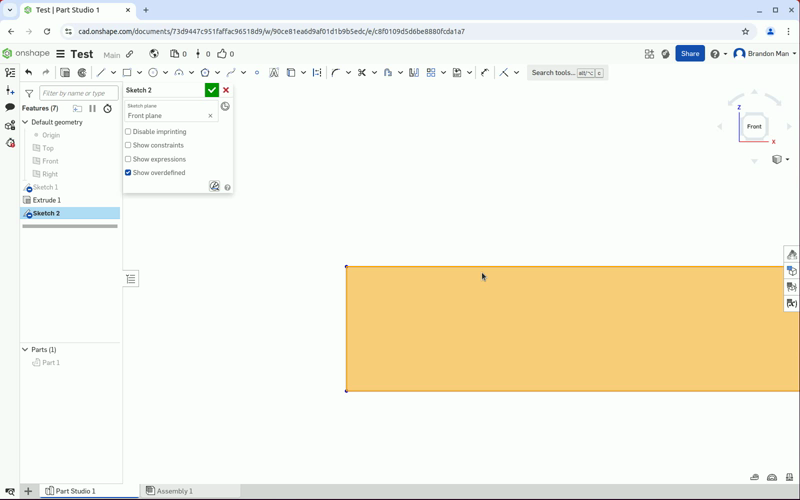
scroll(-6)
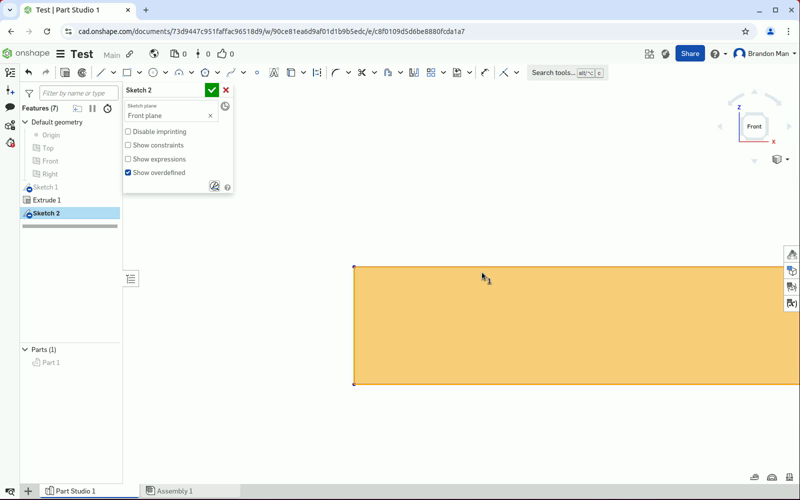
scroll(-6)
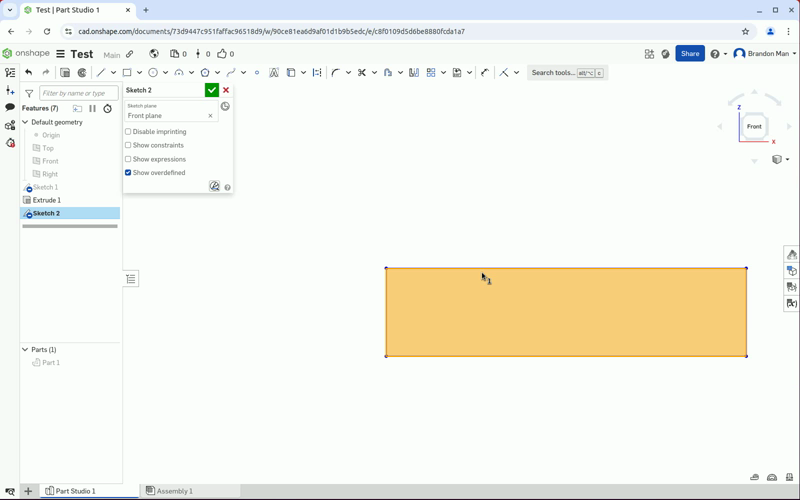
scroll(-6)
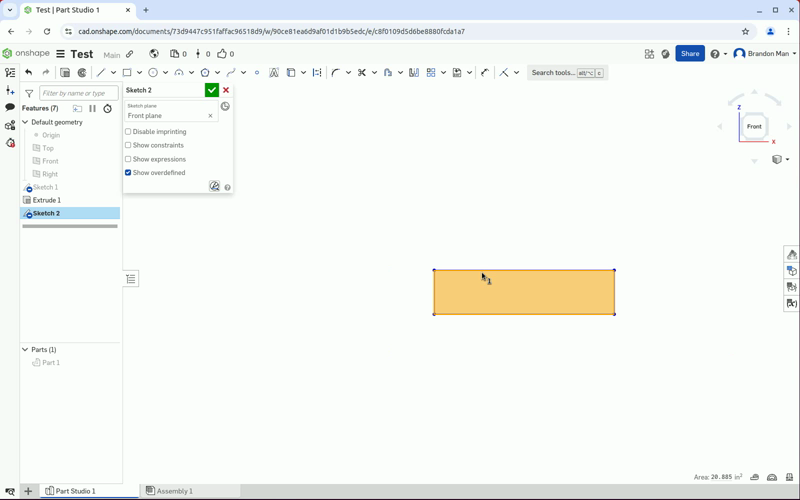
scroll(-6)
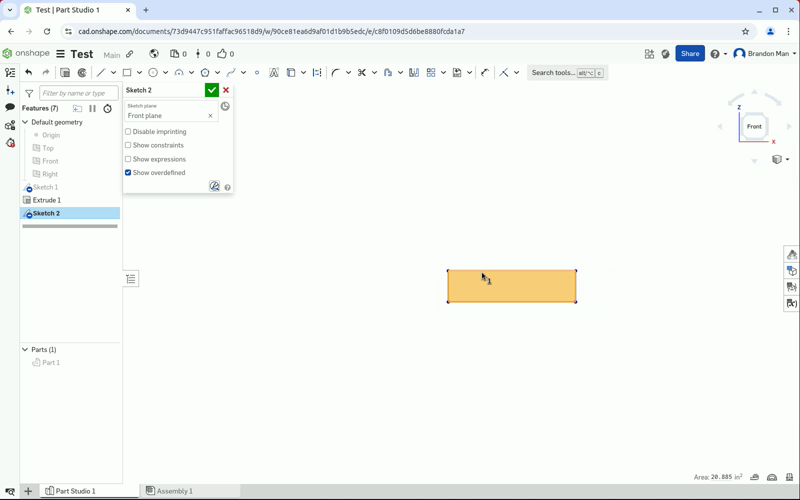
scroll(-6)
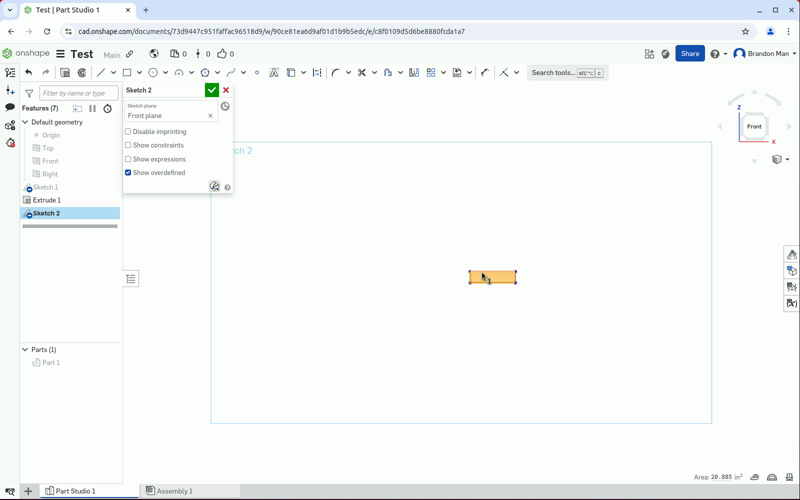
mouse_move(73, 352)
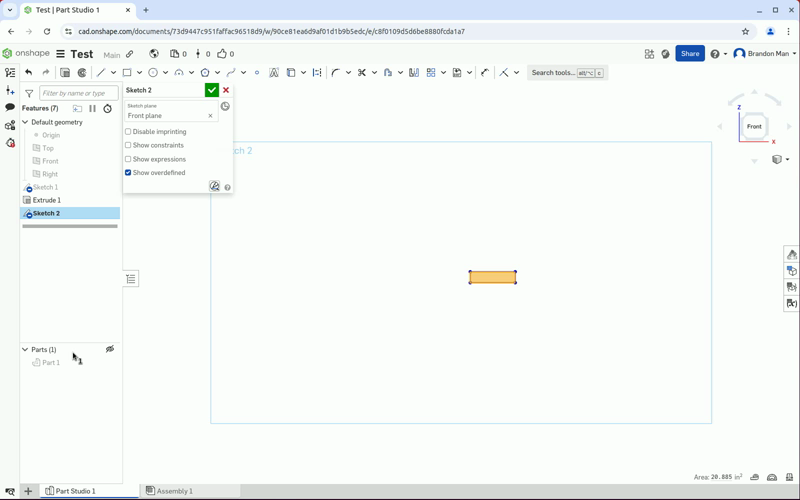
key(shift+y)
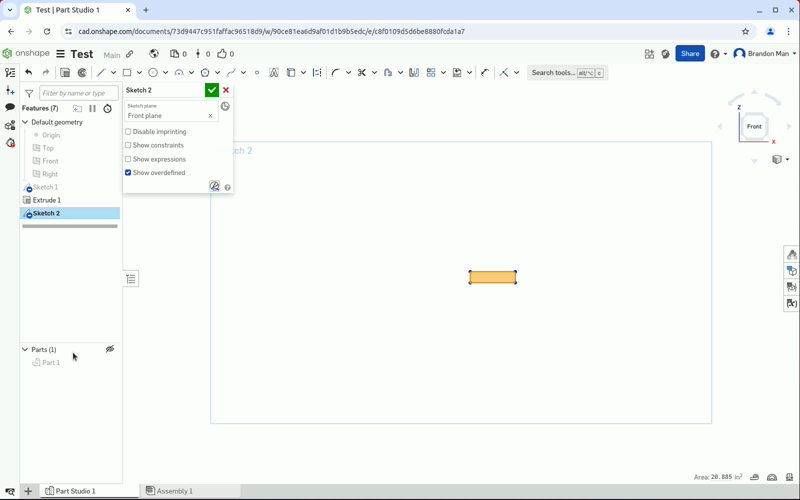
key(shift+e)
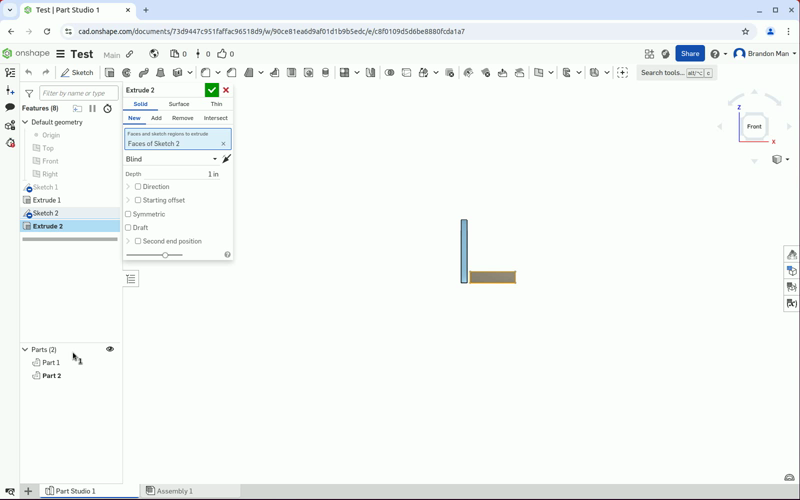
mouse_move(143, 106)
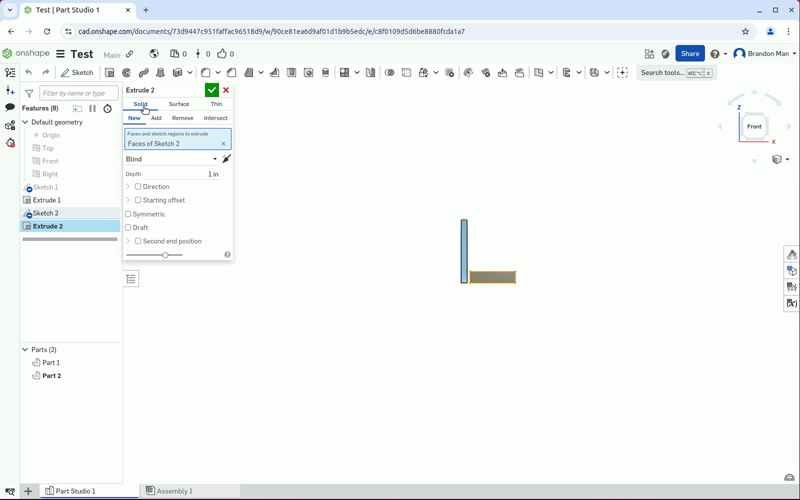
click(143, 106)
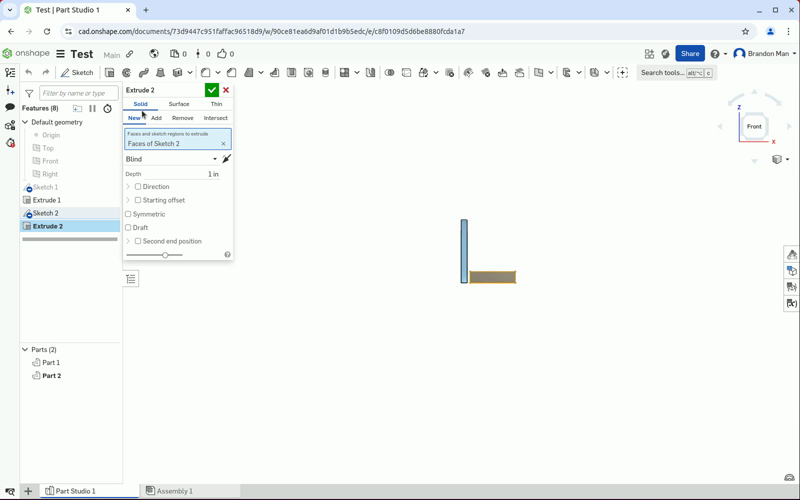
mouse_move(137, 120)
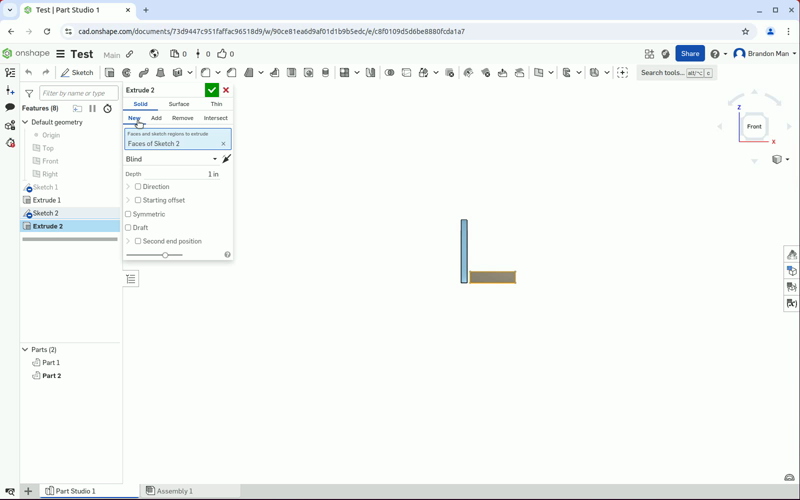
click(137, 120)
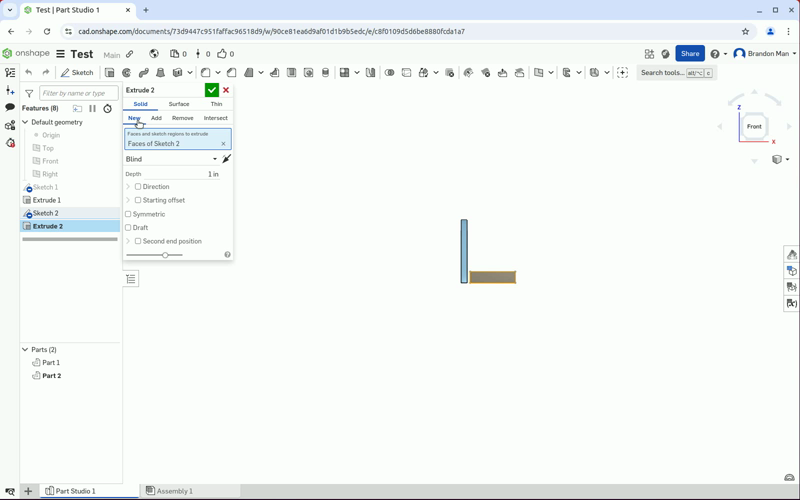
key(tab, 4)
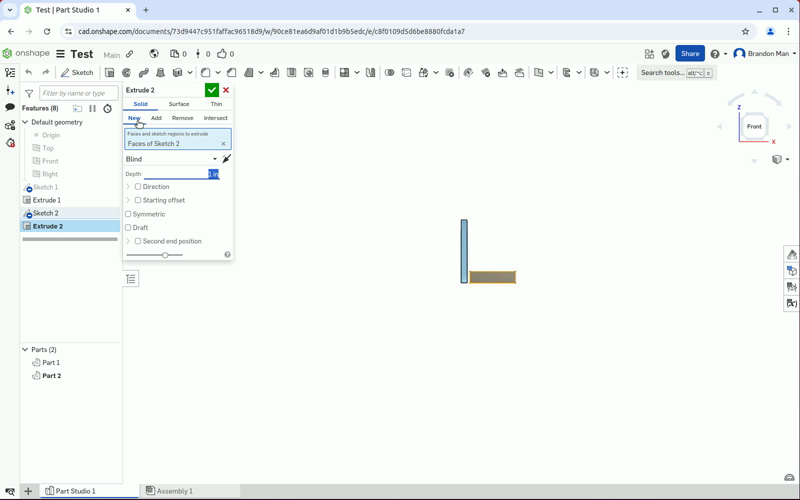
text(1.204)
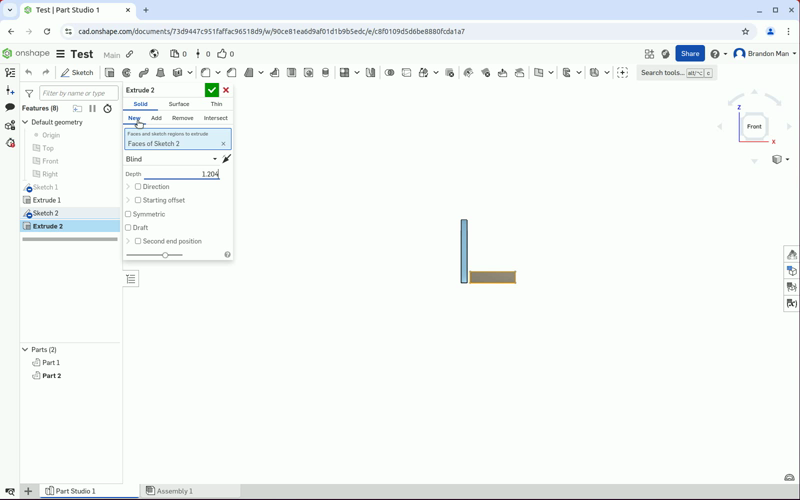
key(enter)
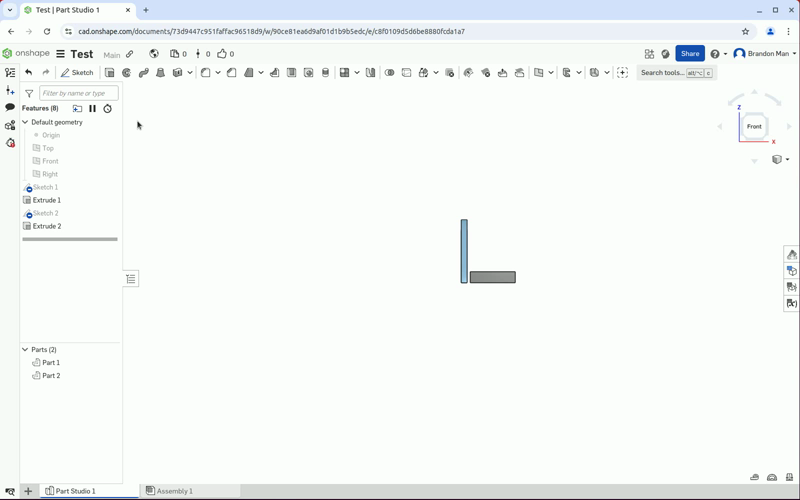
key(shift+h)
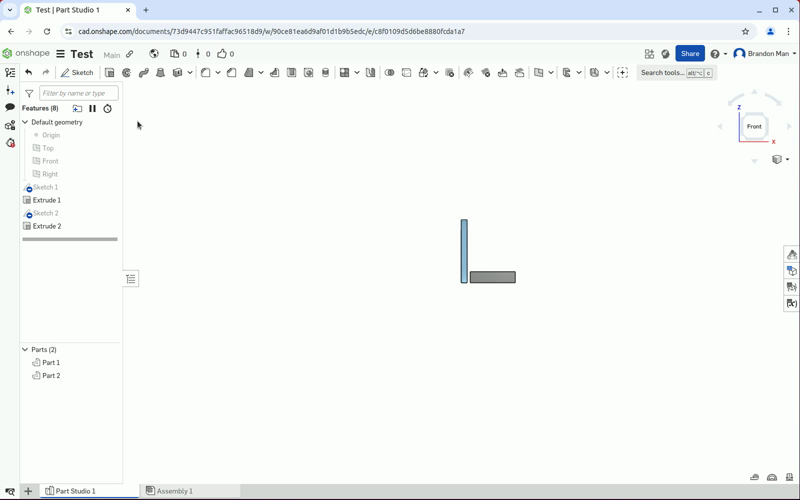
key(shift+h)
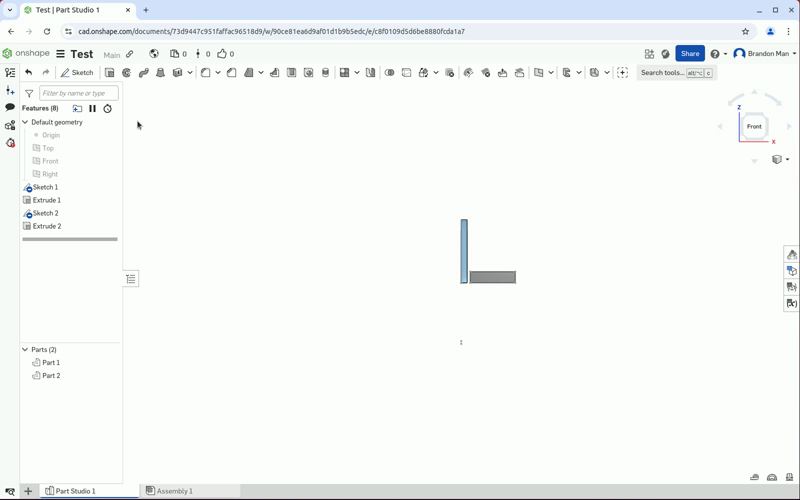
key(shift+7)
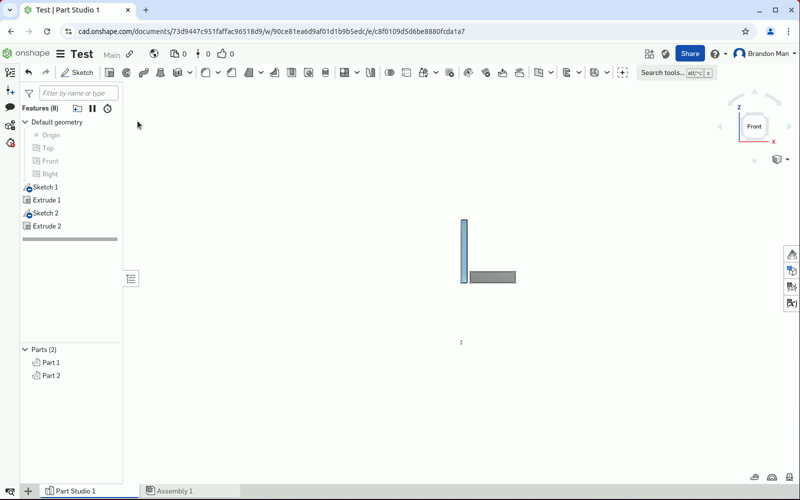
key(left, 2)
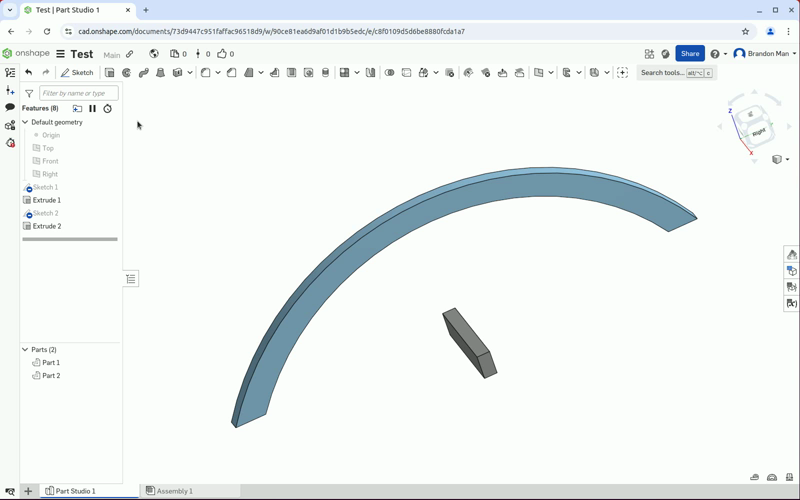
key(down, 2)
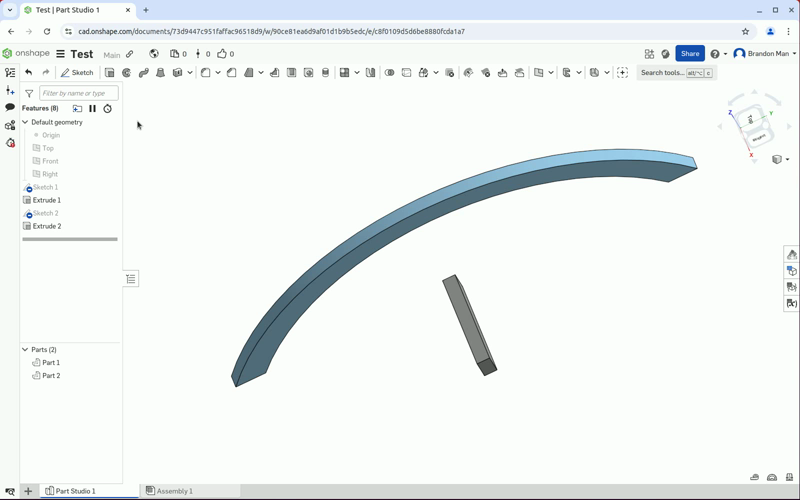
key(up, 2)
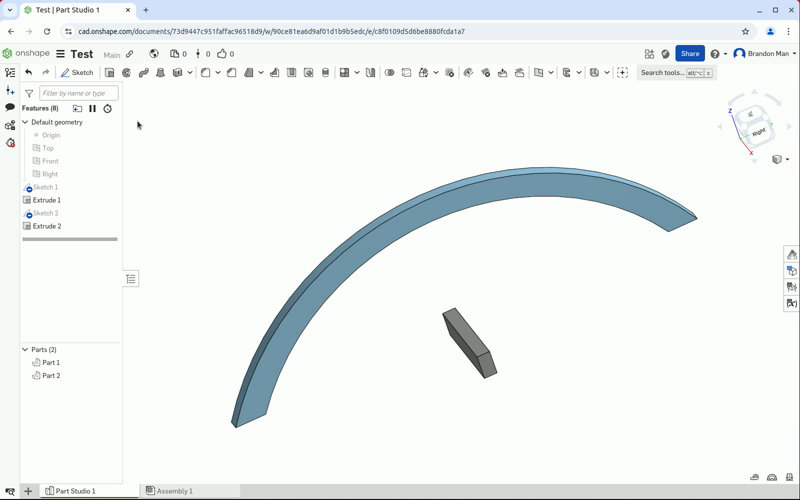
key(right, 2)
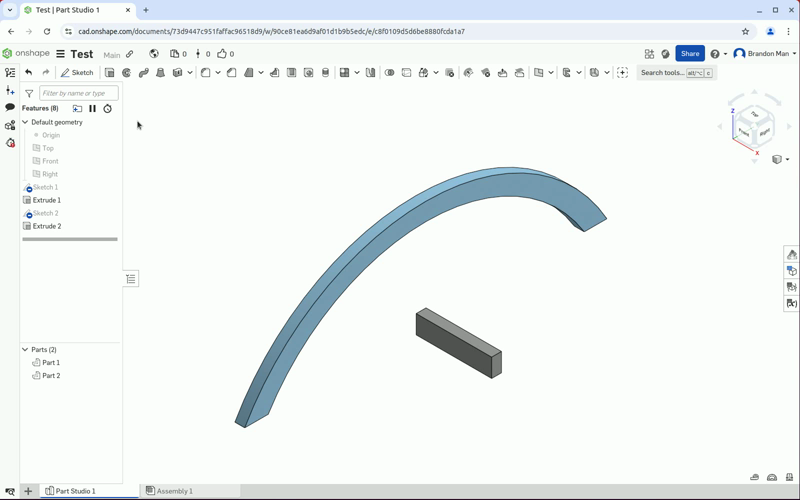
mouse_move(73, 189)
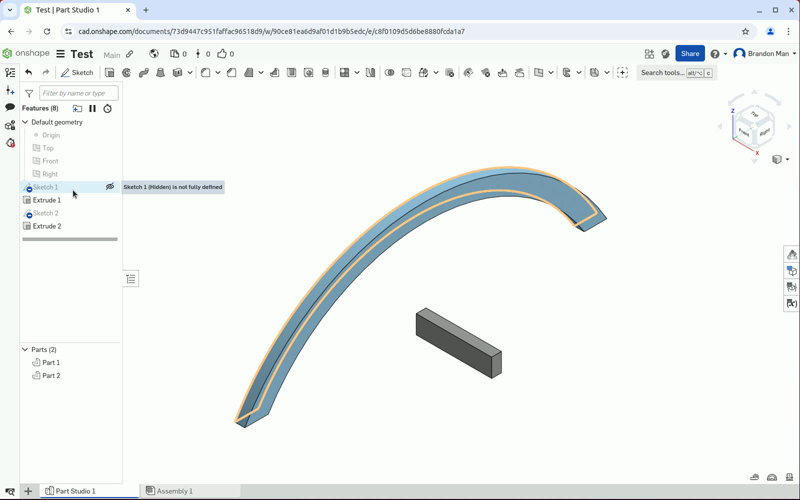
click(73, 189)